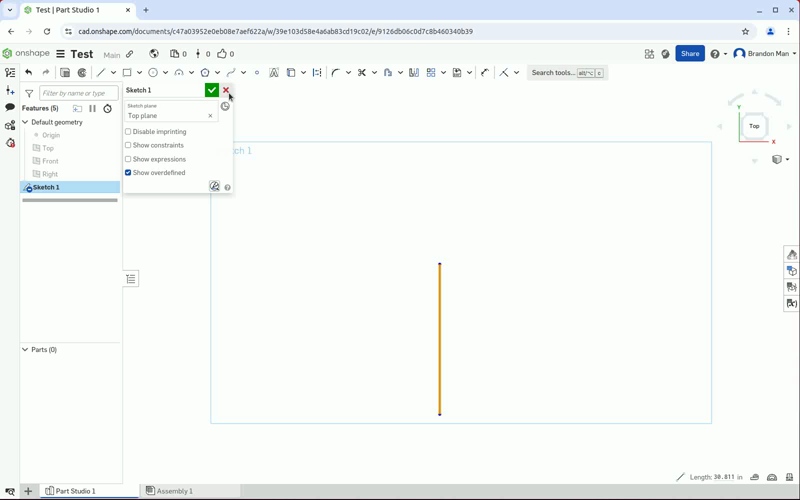
key(shift+h)
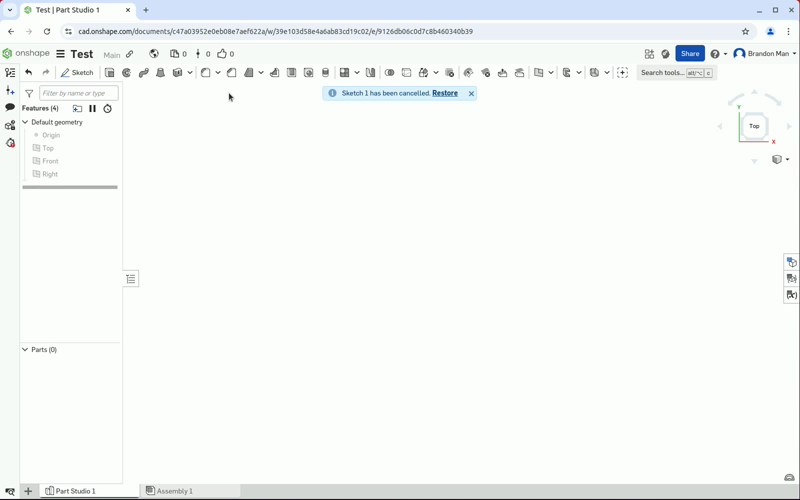
mouse_move(73, 352)
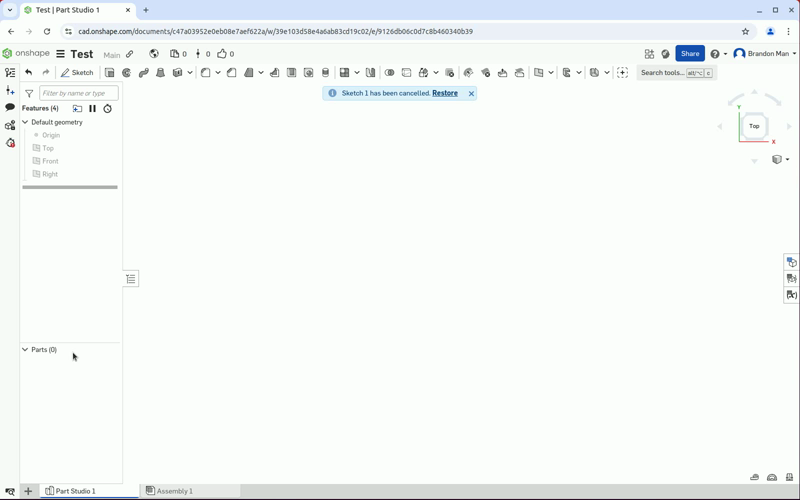
key(y)
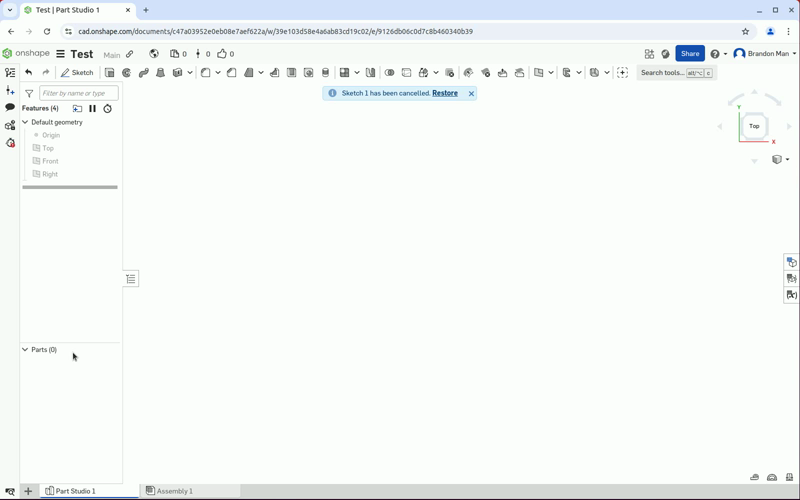
key(shift+p)
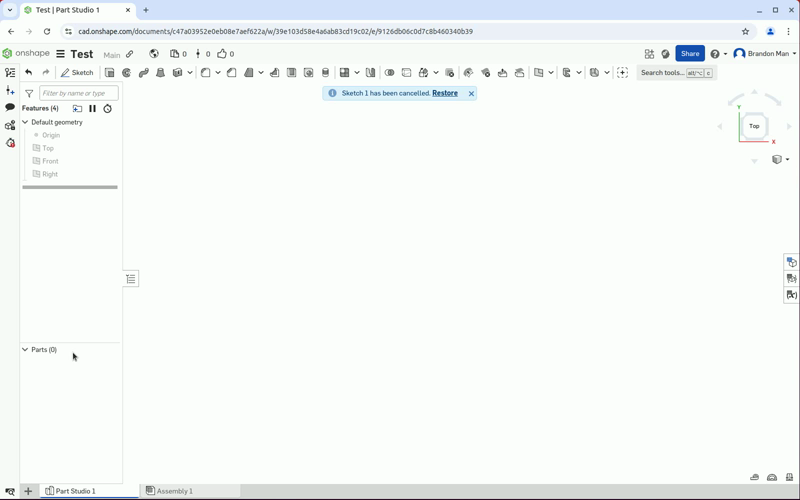
key(space)
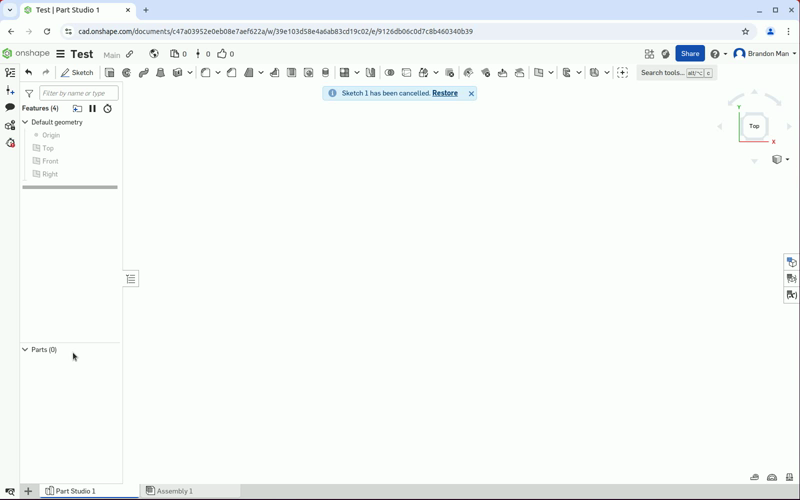
key_down(shift)
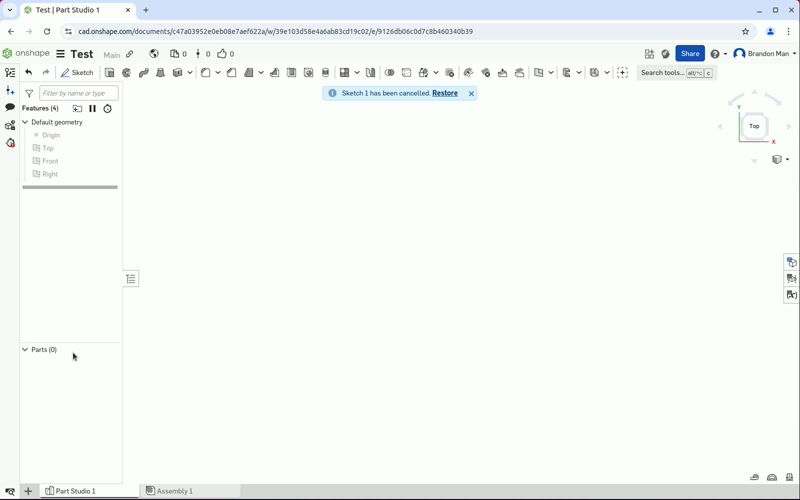
key(up)
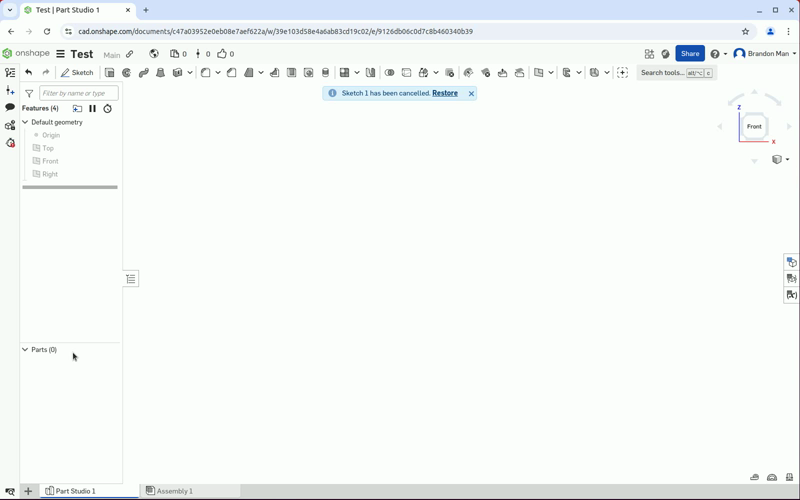
key_up(shift)
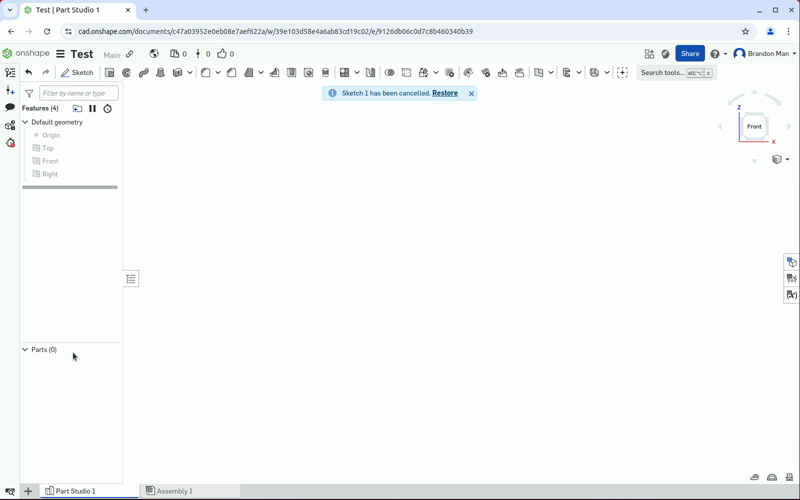
mouse_move(73, 352)
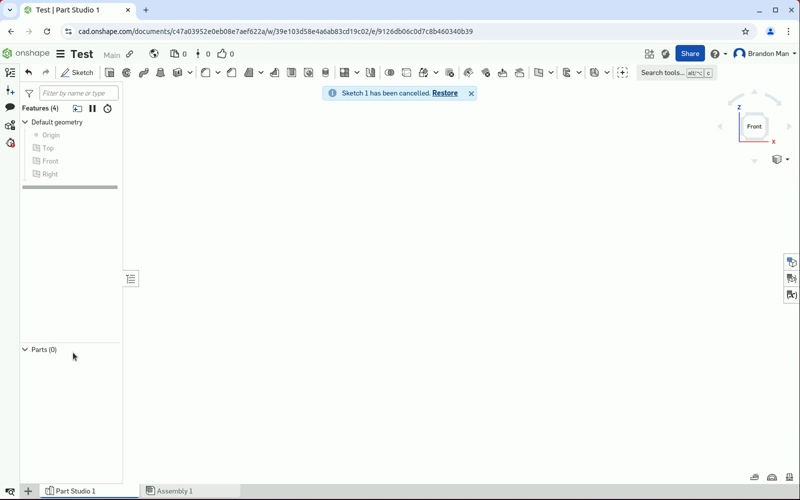
key(shift+y)
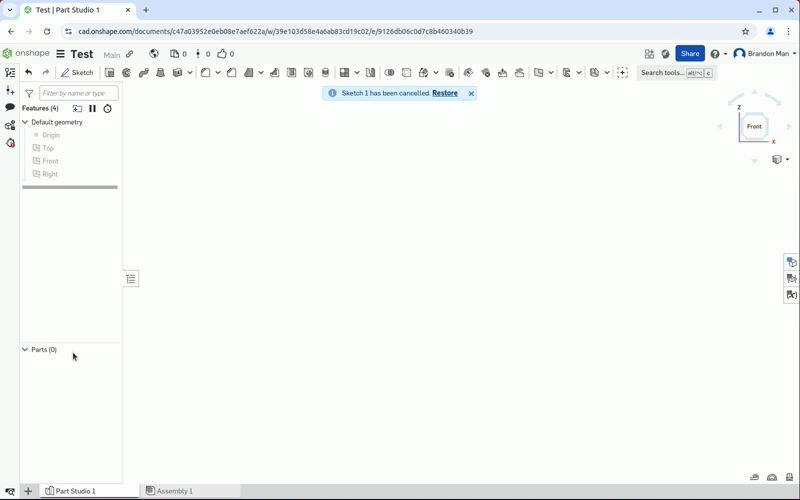
key(shift+s)
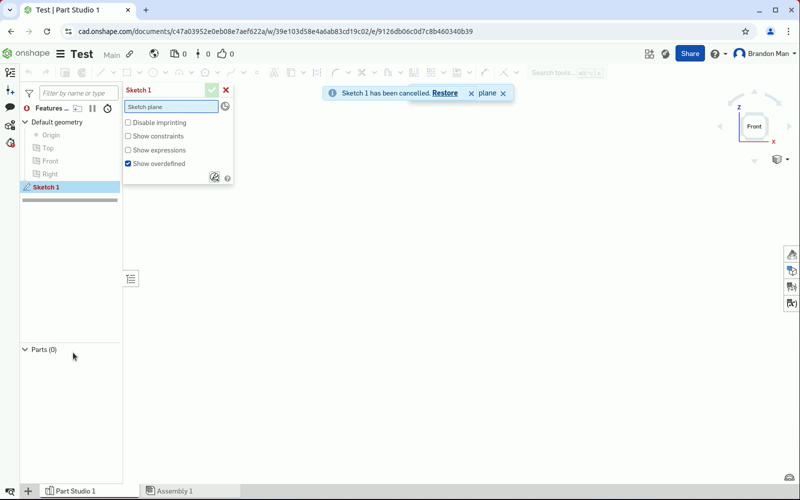
mouse_move(73, 163)
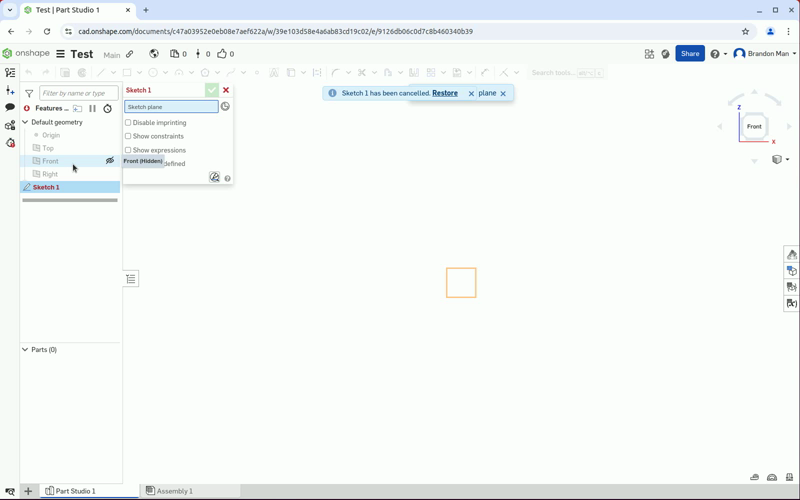
click(73, 163)
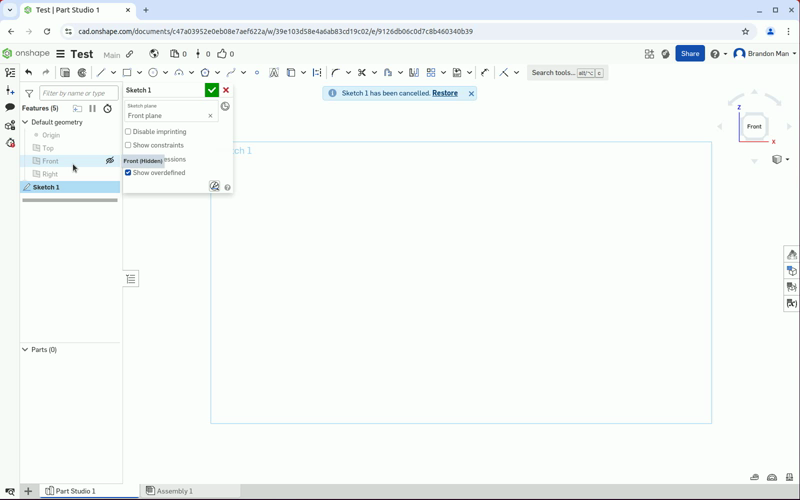
mouse_move(73, 352)
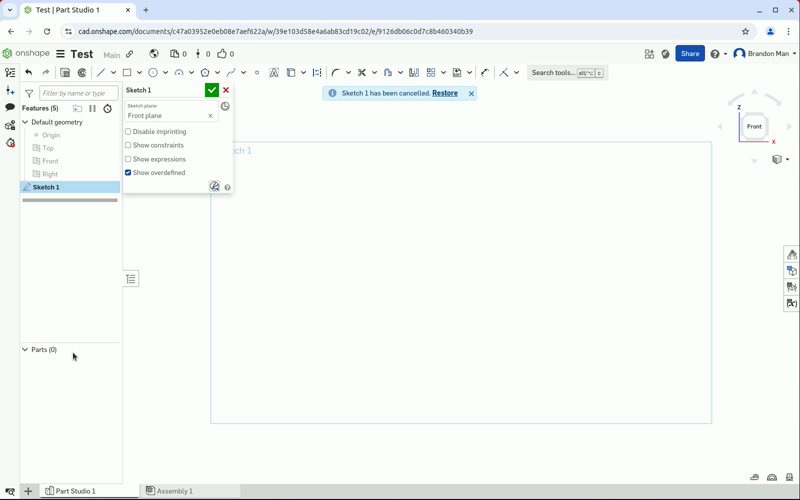
key(y)
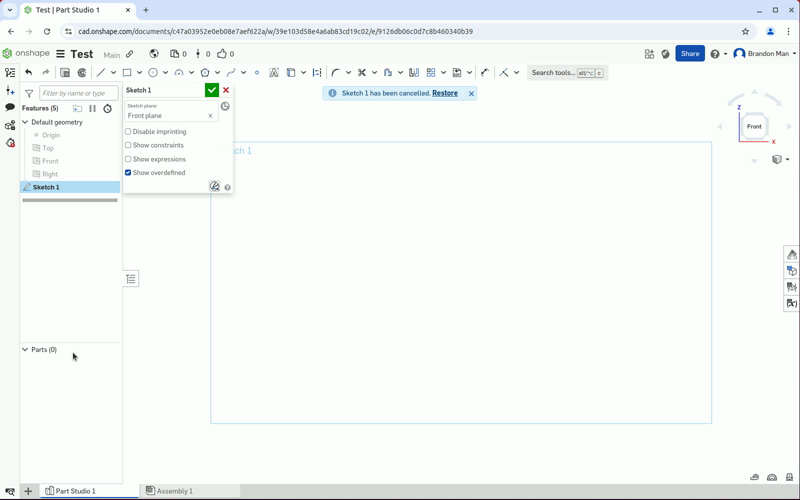
key(c)
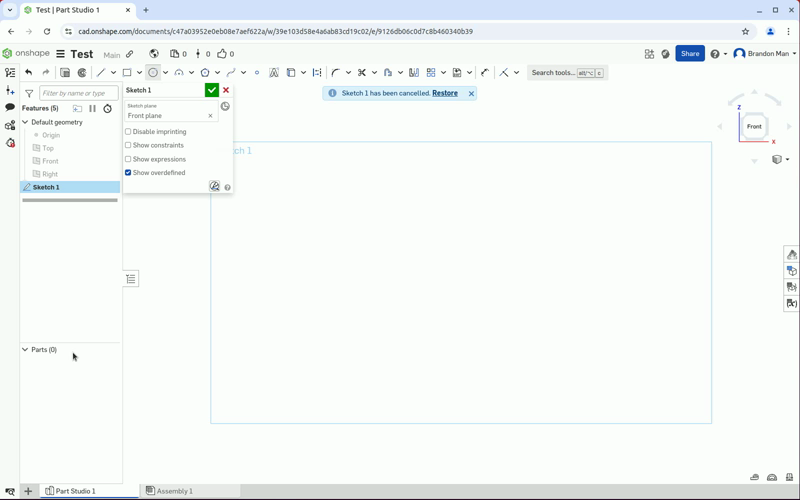
key_down(shift)
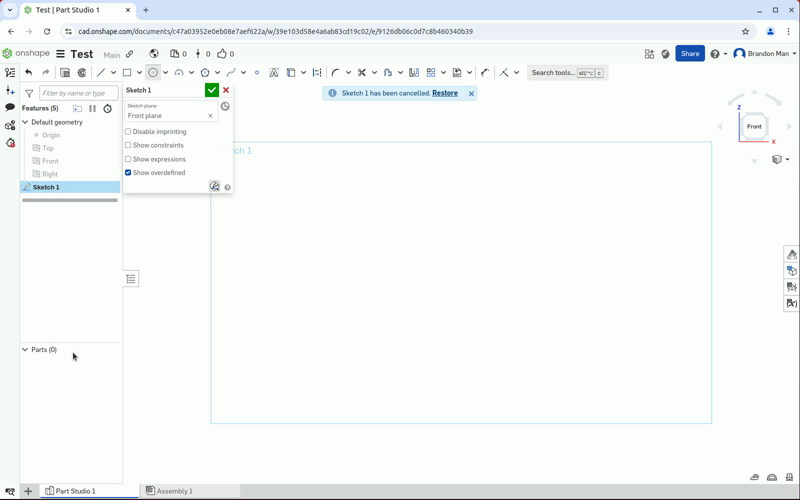
mouse_move(461, 282)
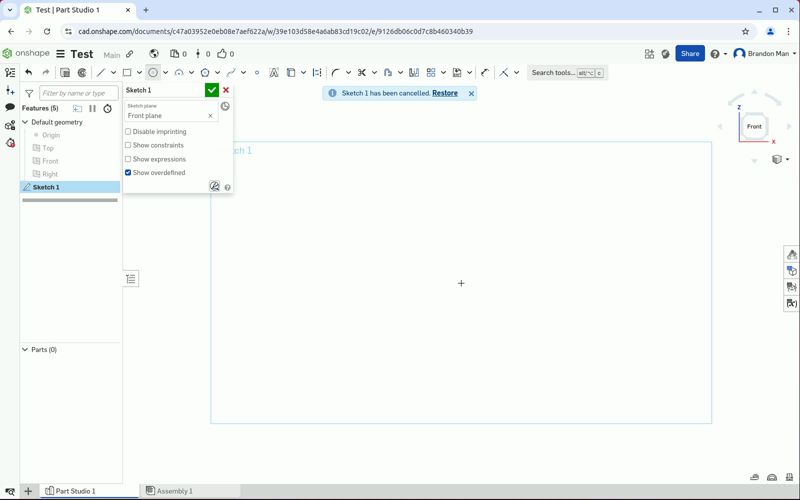
click(461, 282)
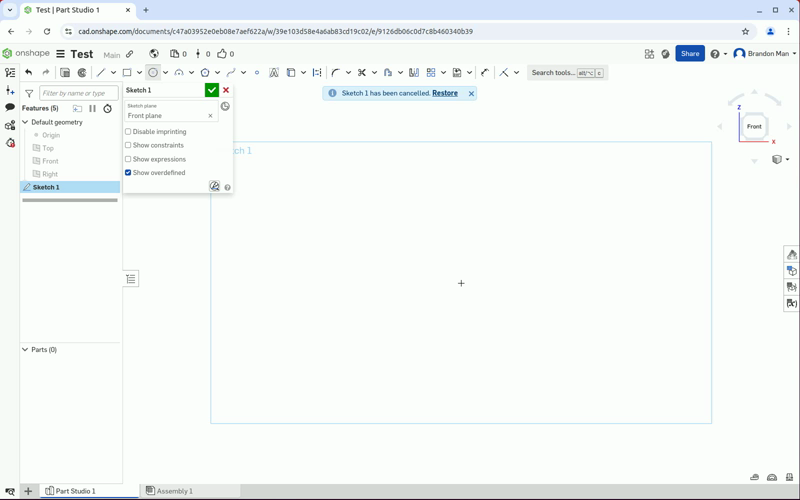
key_up(shift)
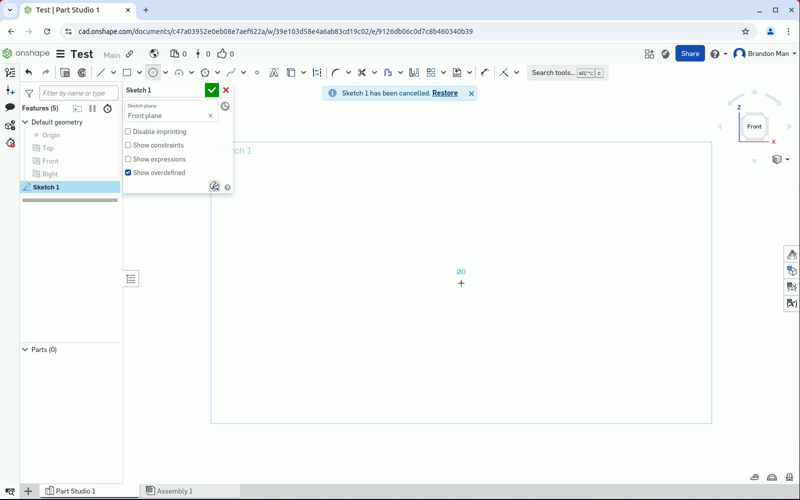
mouse_move(574, 282)
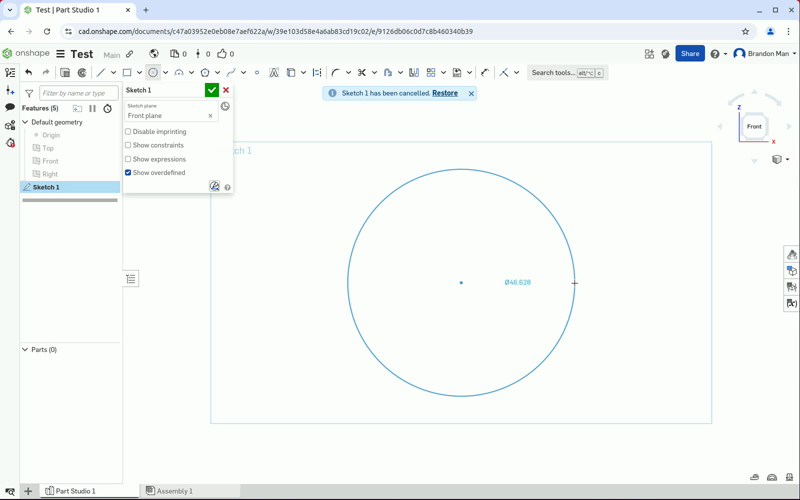
click(574, 282)
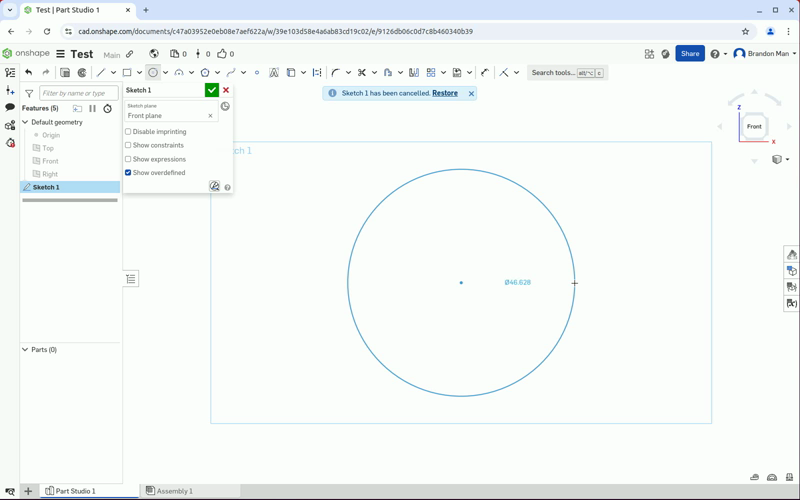
key(esc)
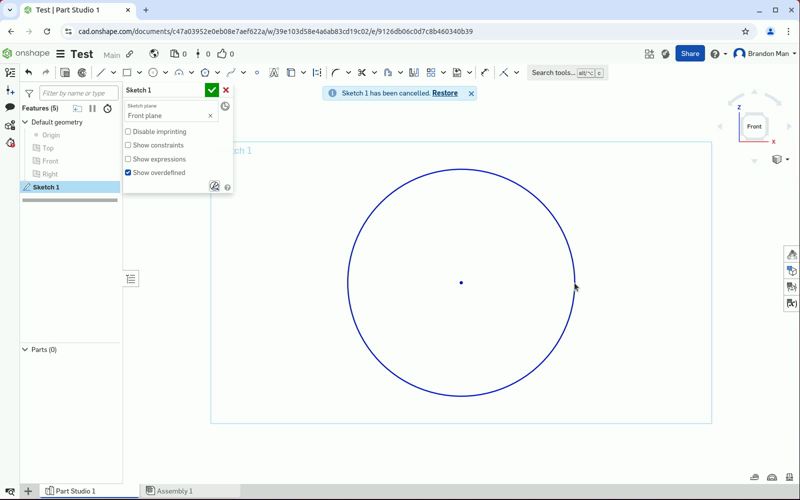
key(c)
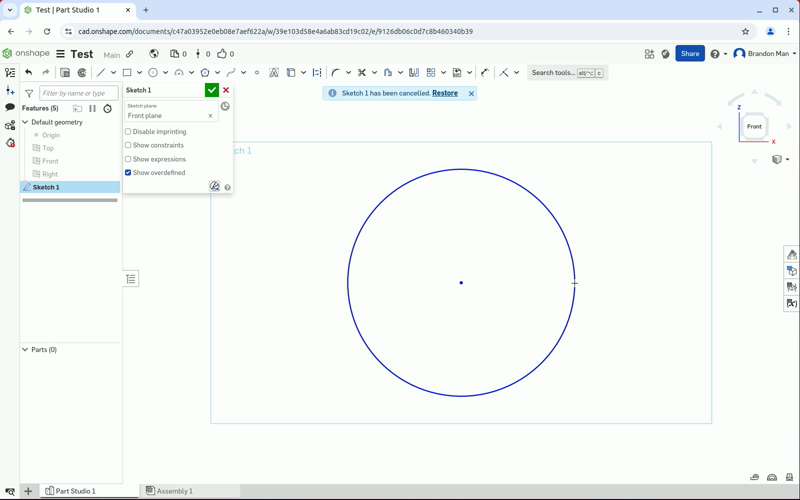
key_down(shift)
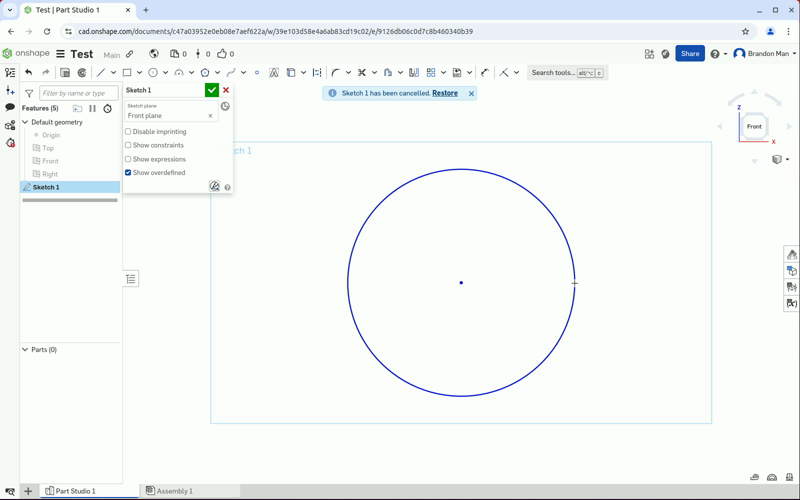
mouse_move(461, 282)
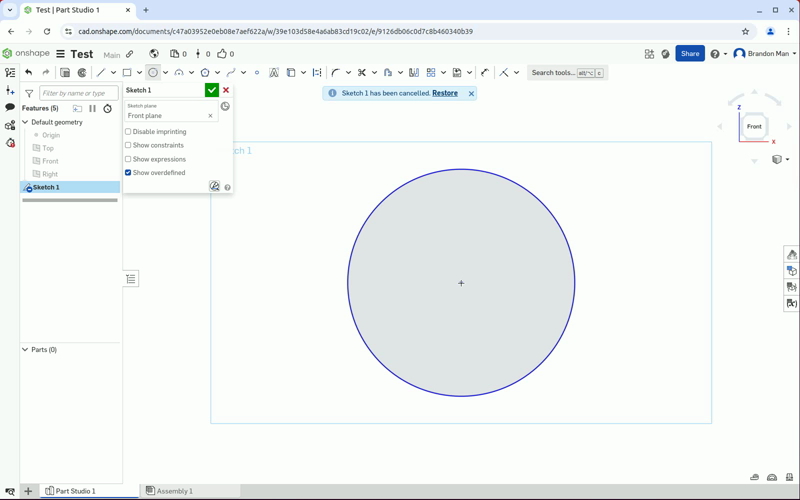
click(461, 282)
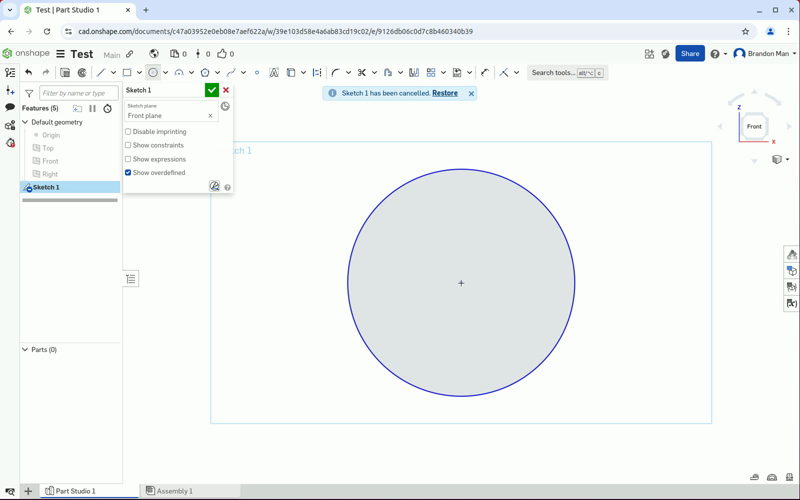
key_up(shift)
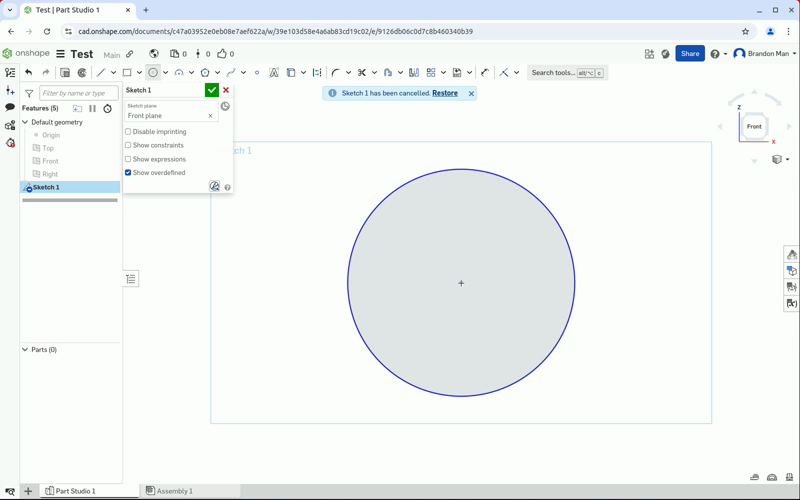
mouse_move(492, 282)
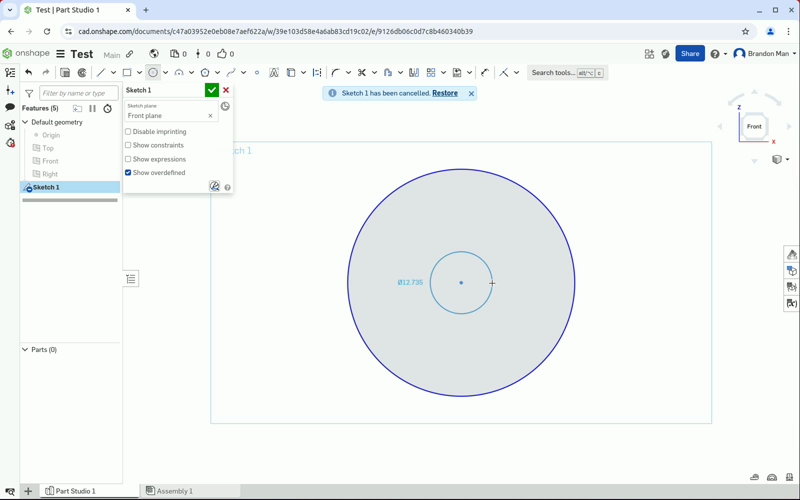
click(492, 282)
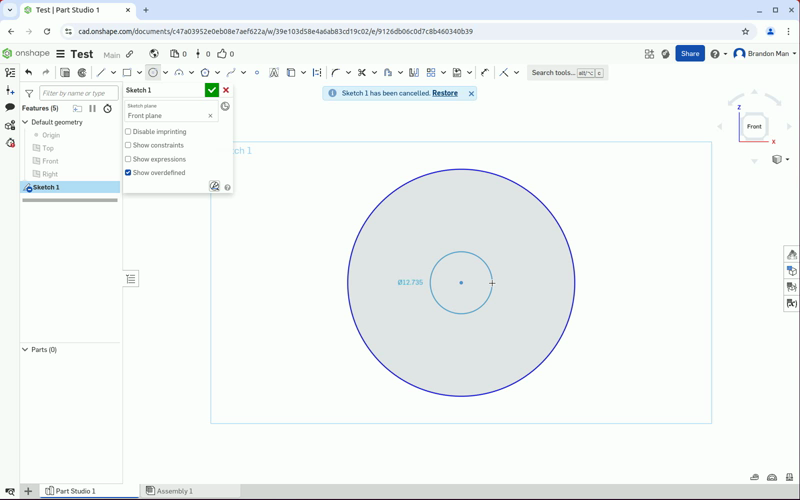
key(esc)
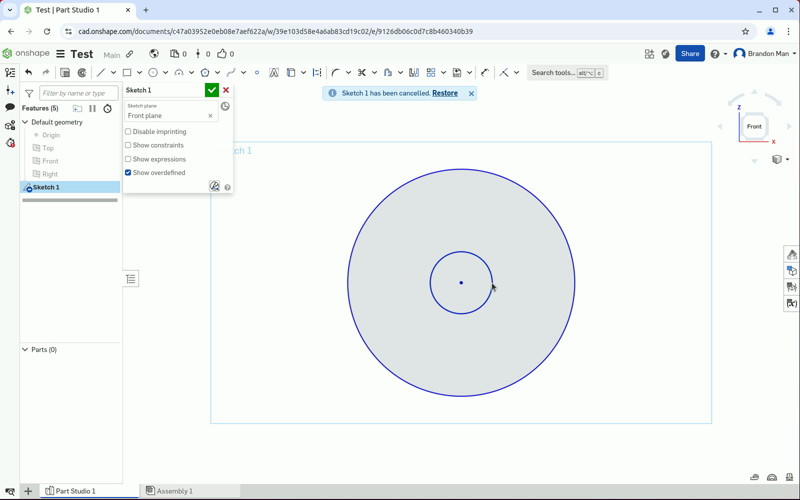
mouse_move(379, 311)
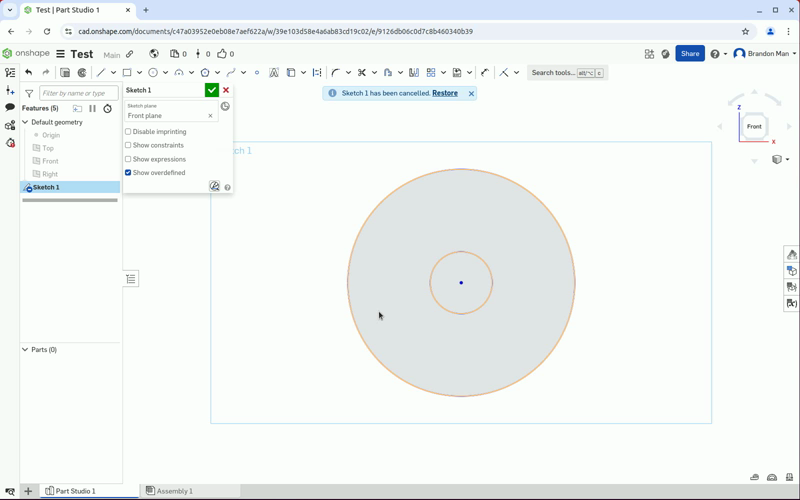
click(379, 311)
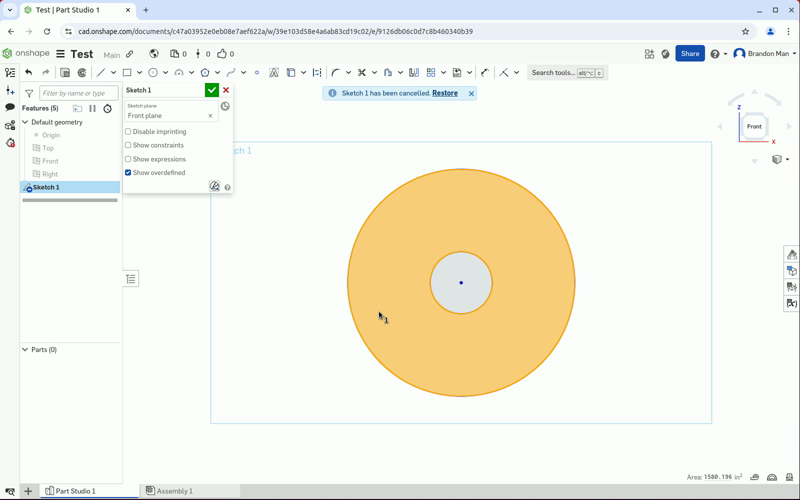
mouse_move(73, 352)
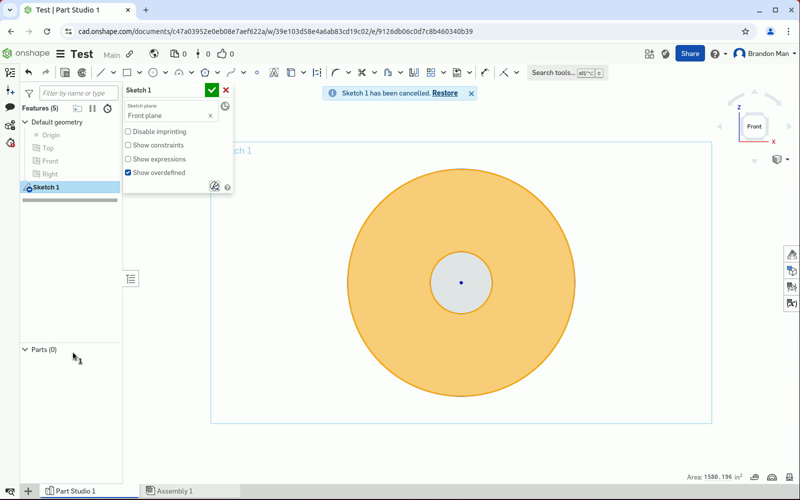
key(shift+y)
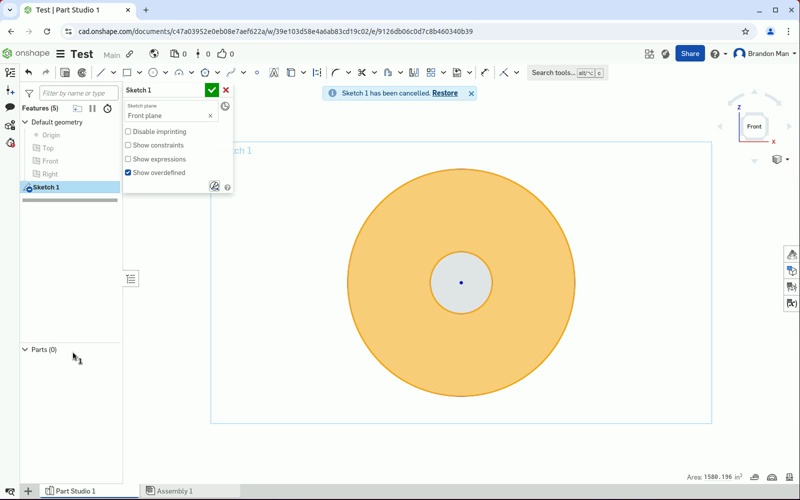
key(shift+e)
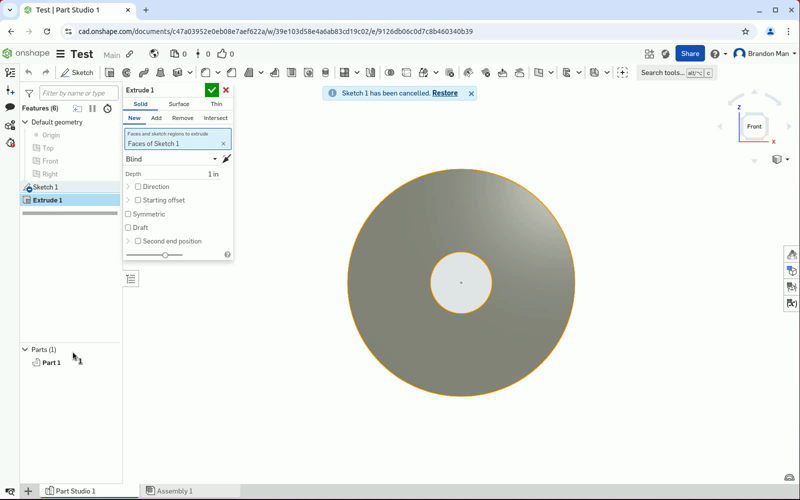
mouse_move(143, 106)
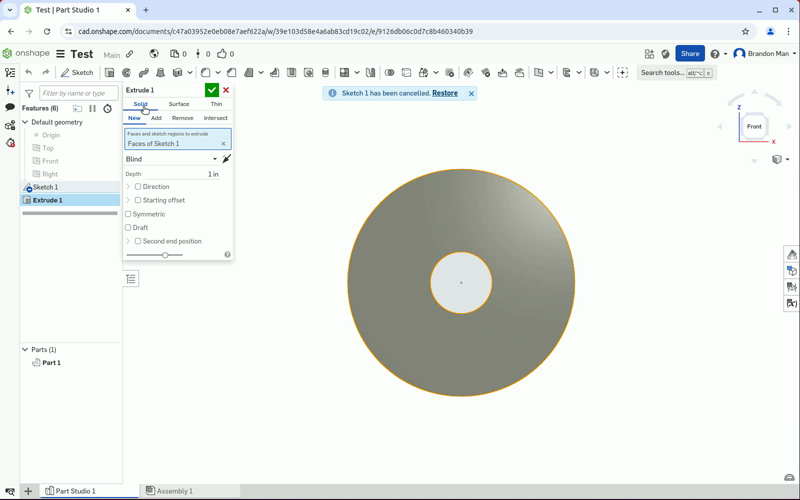
click(143, 106)
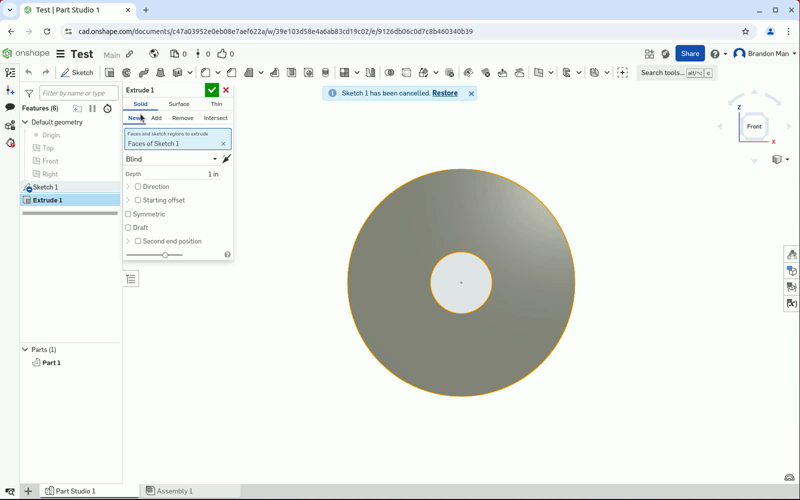
mouse_move(137, 120)
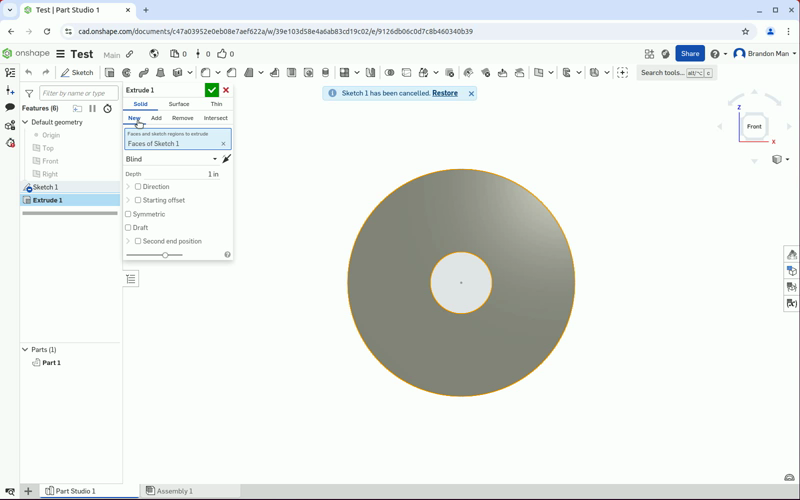
click(137, 120)
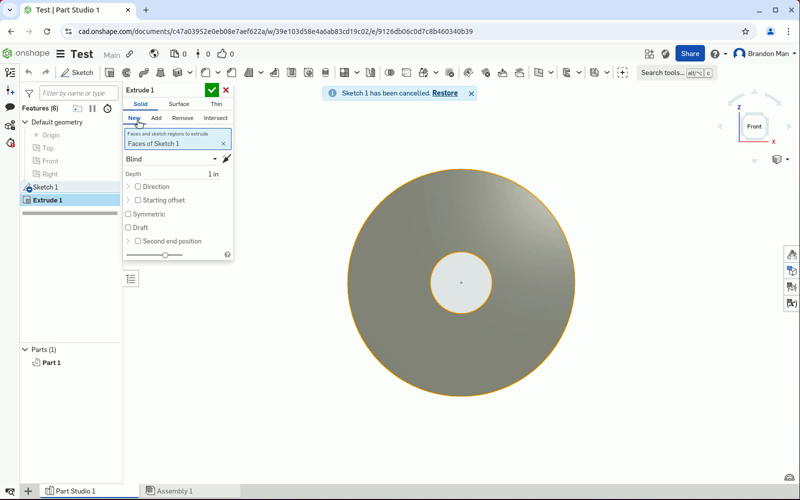
key(tab, 4)
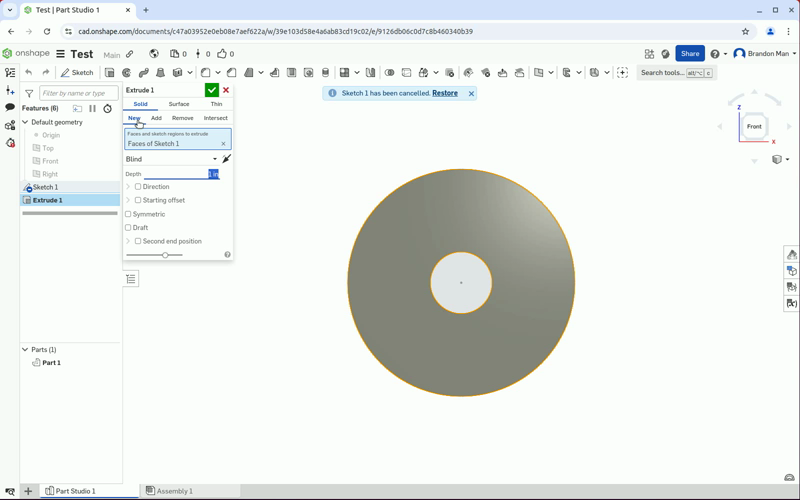
text(3.37)
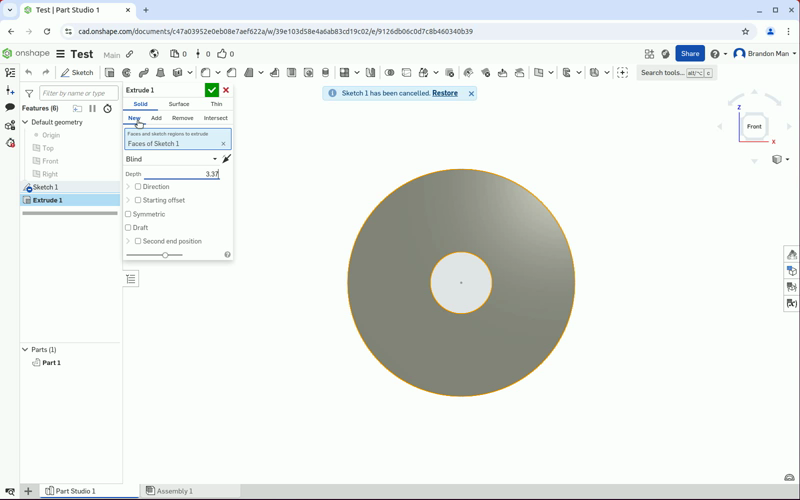
key(enter)
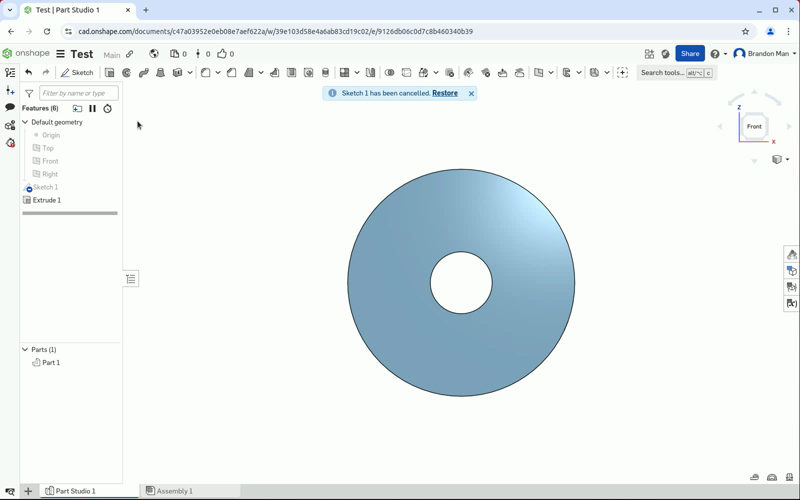
key(shift+h)
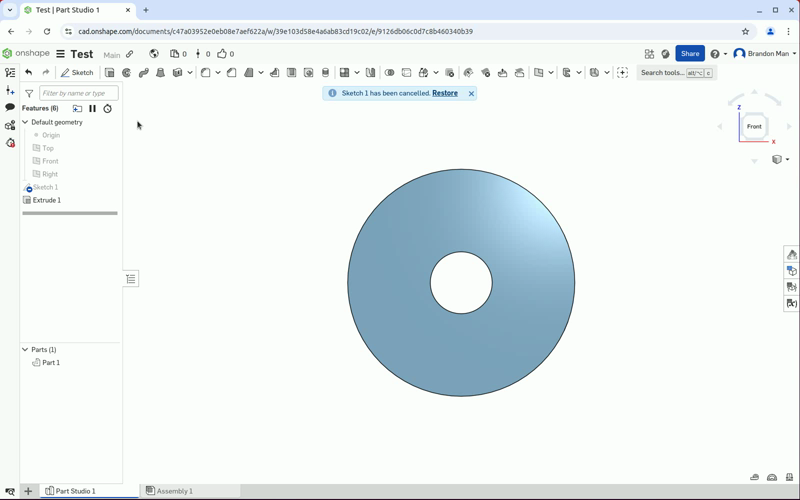
key(shift+h)
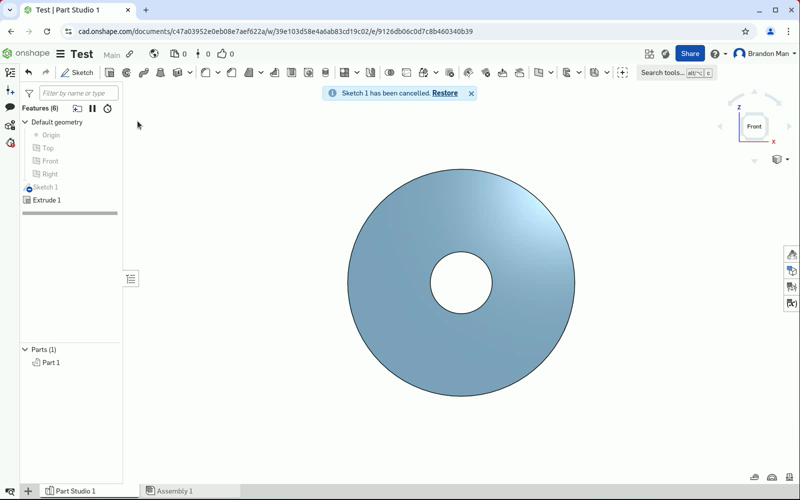
mouse_move(73, 189)
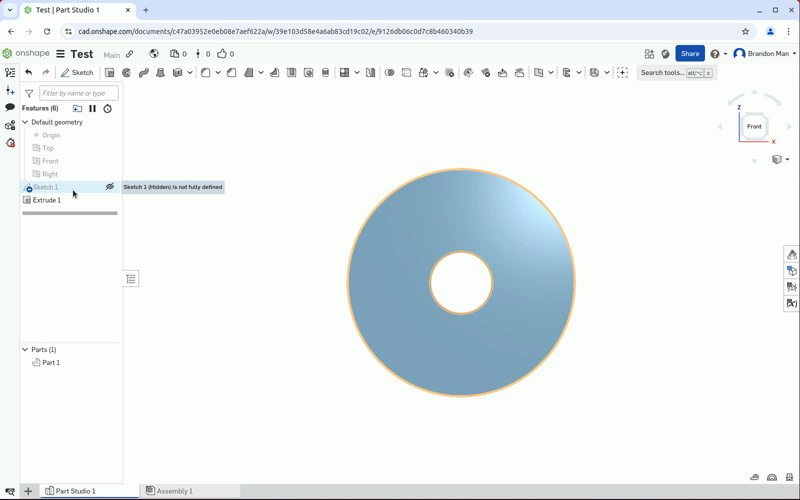
click(73, 189)
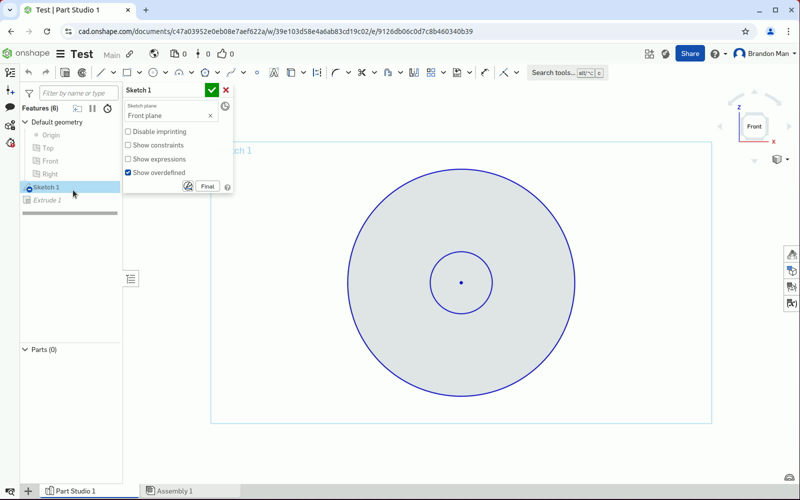
mouse_move(229, 92)
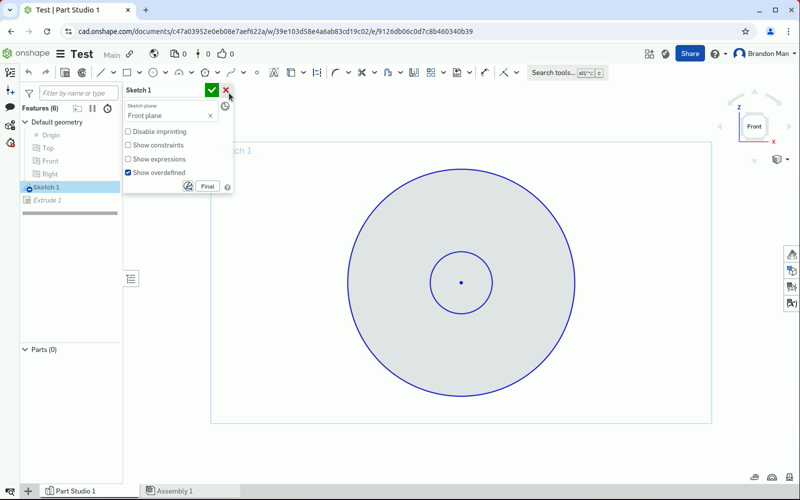
click(229, 92)
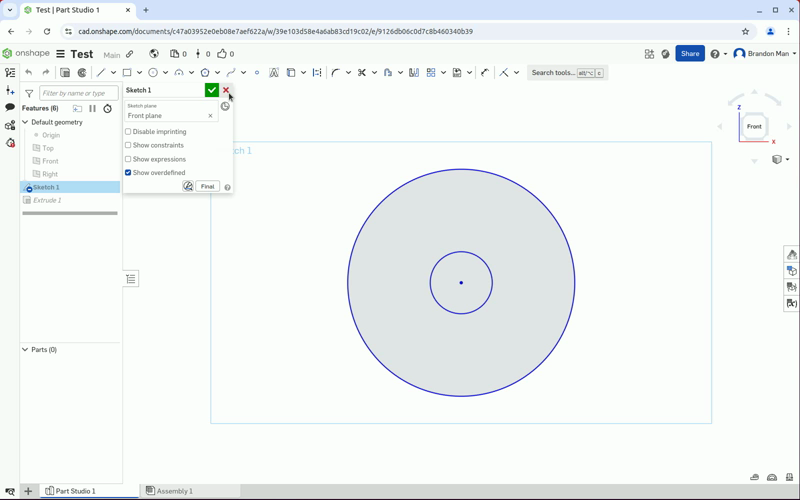
key(shift+s)
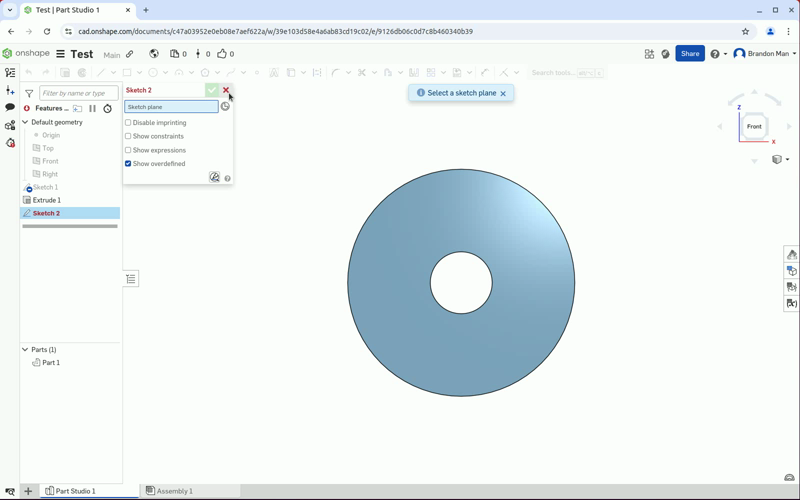
mouse_move(73, 163)
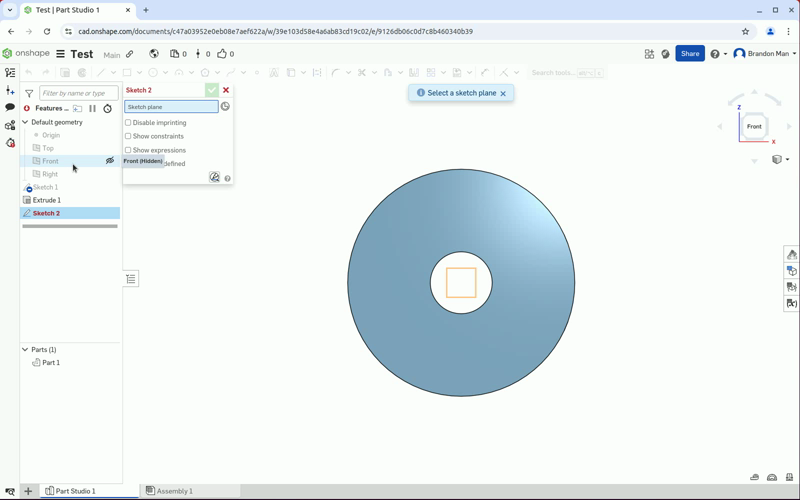
click(73, 163)
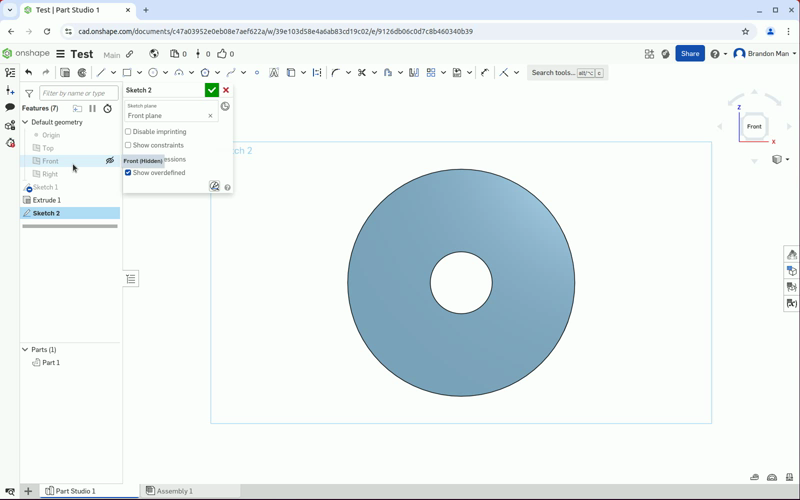
mouse_move(73, 352)
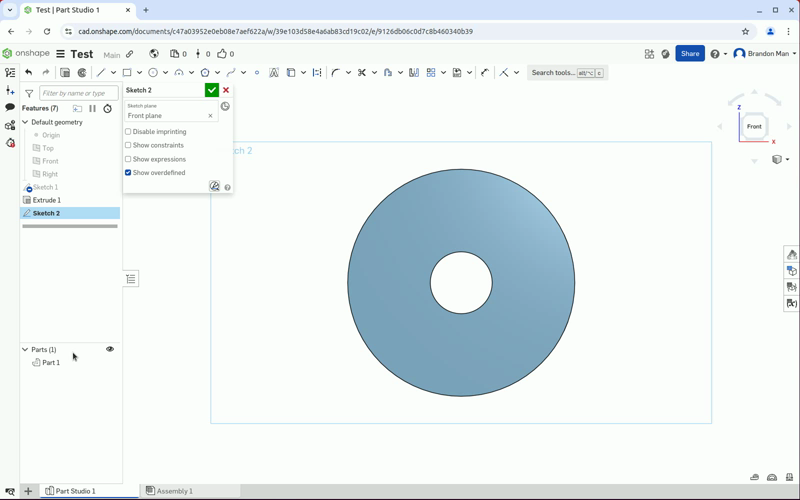
key(y)
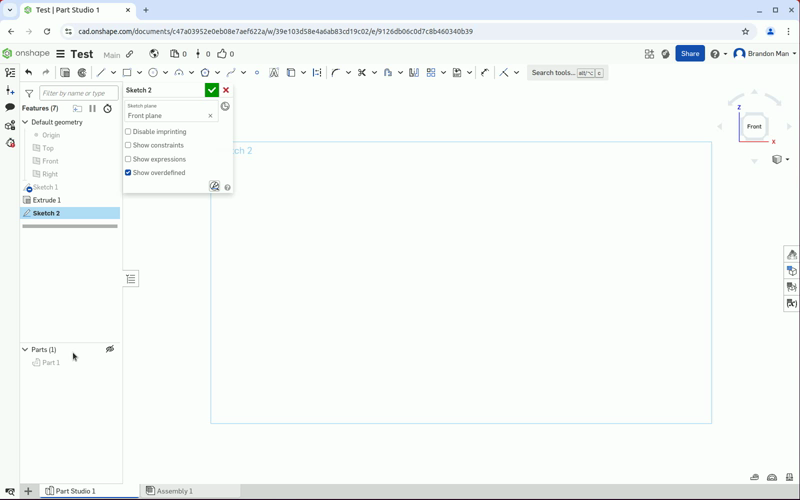
key(c)
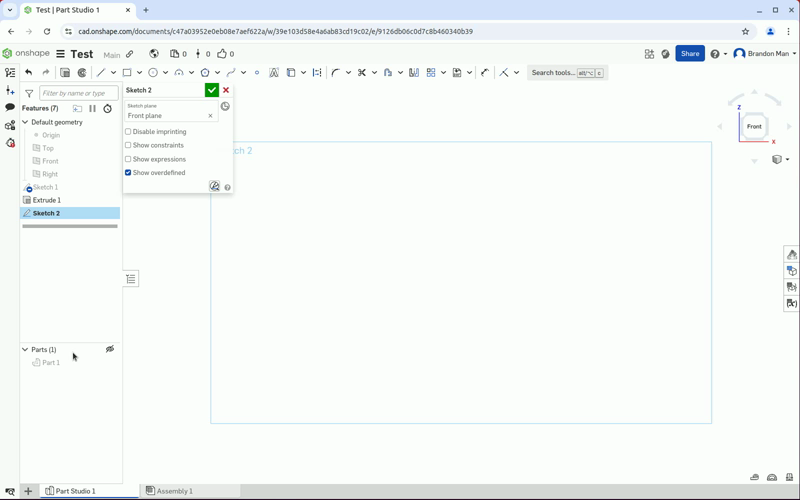
key_down(shift)
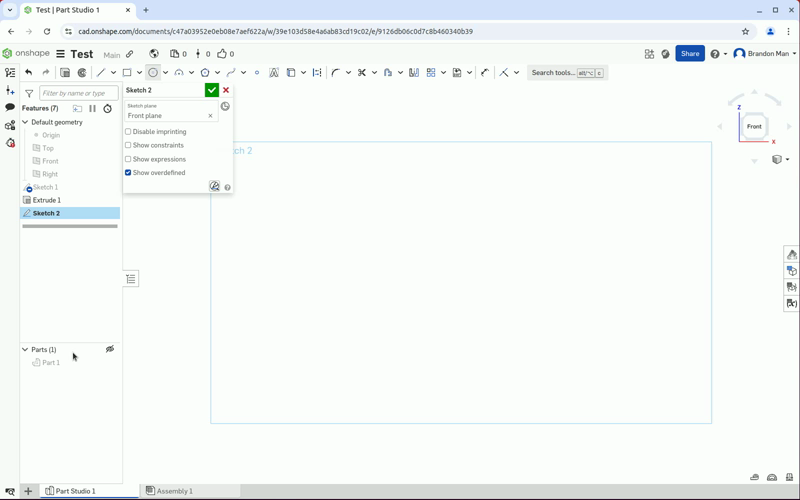
mouse_move(461, 282)
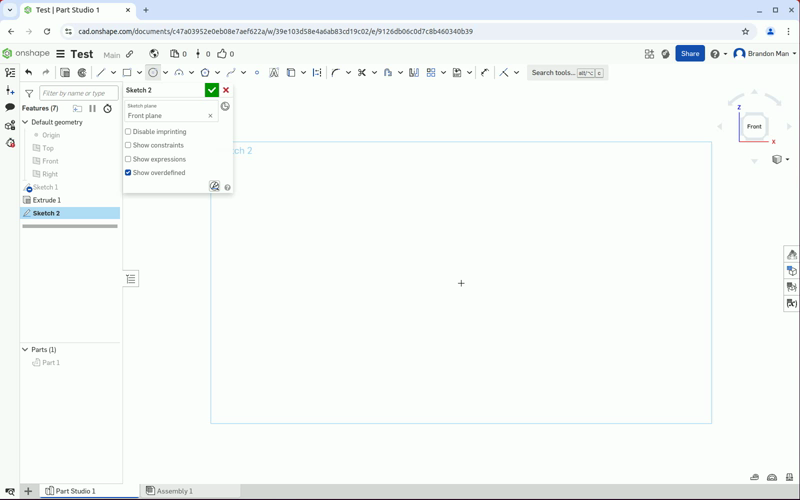
click(461, 282)
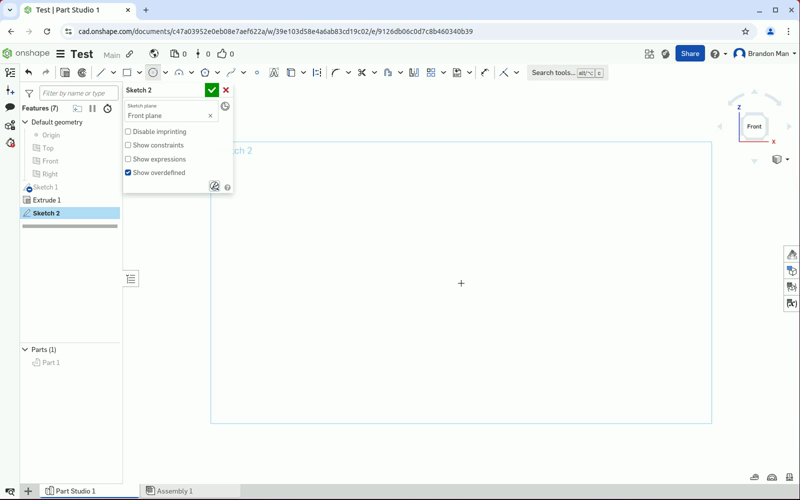
key_up(shift)
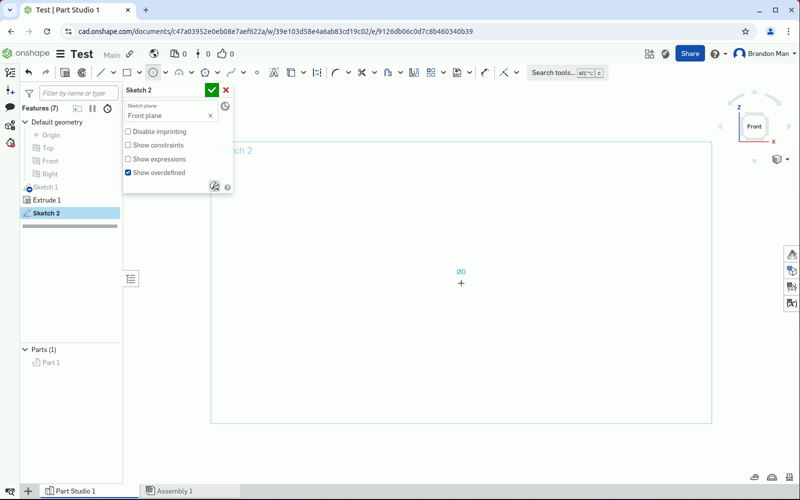
mouse_move(489, 282)
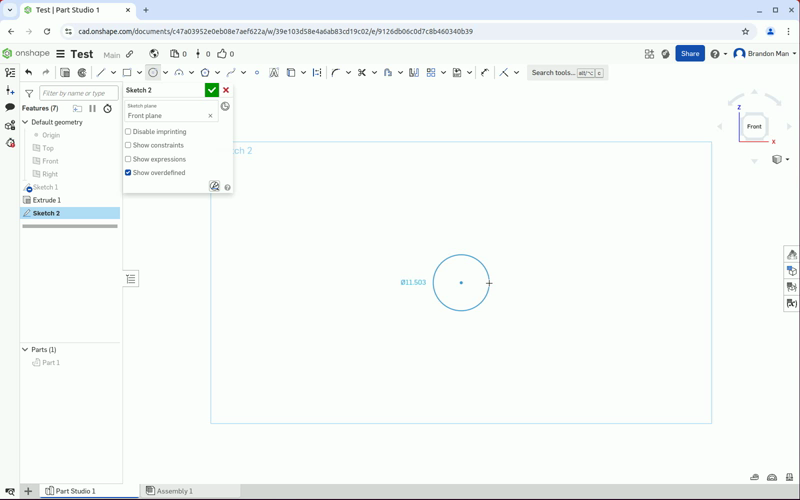
click(489, 282)
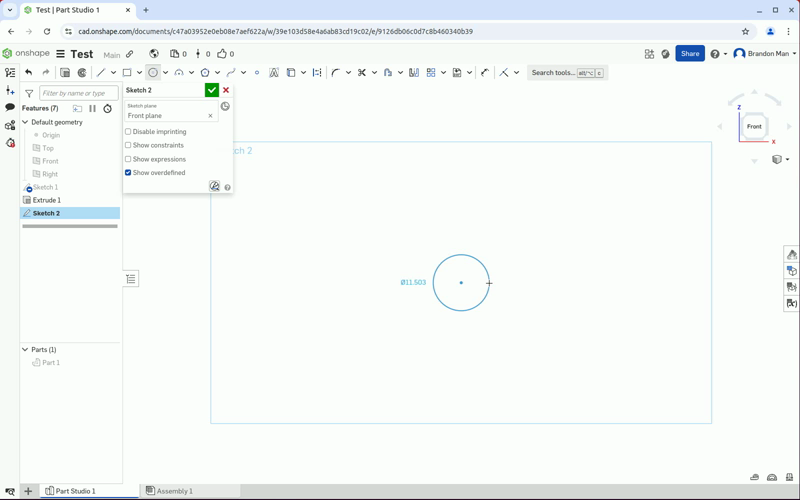
key(esc)
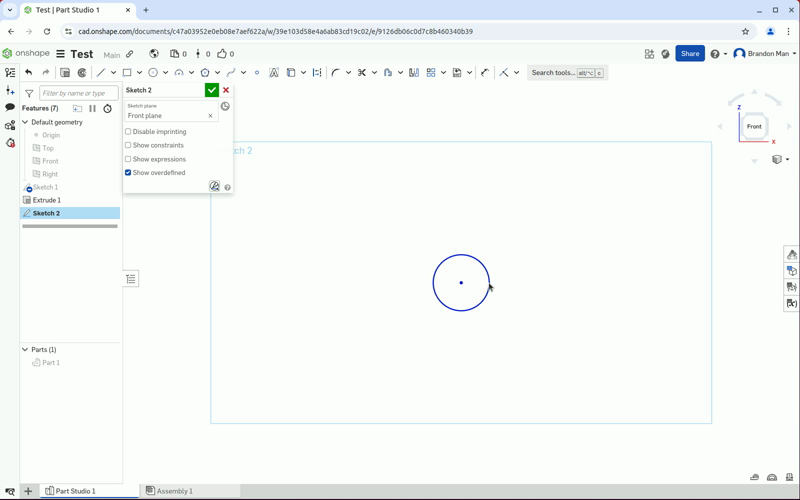
mouse_move(440, 289)
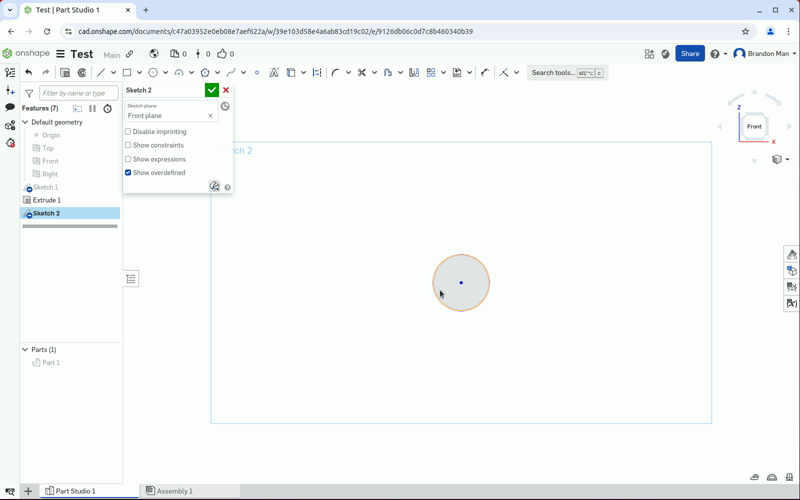
click(440, 289)
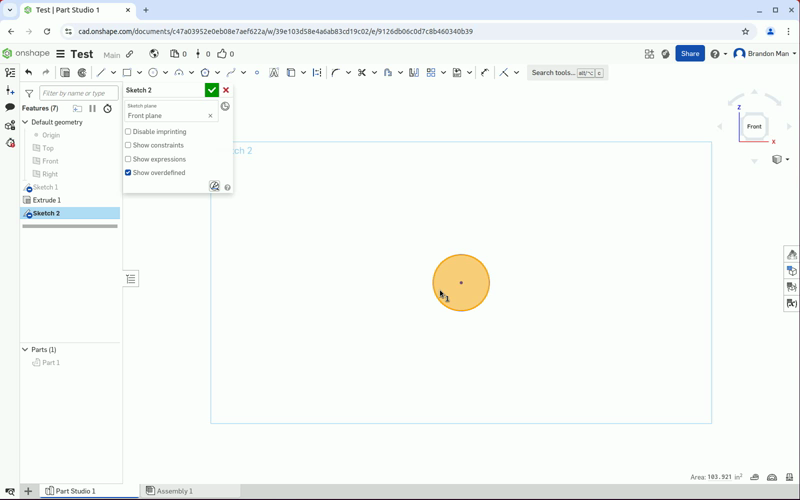
mouse_move(73, 352)
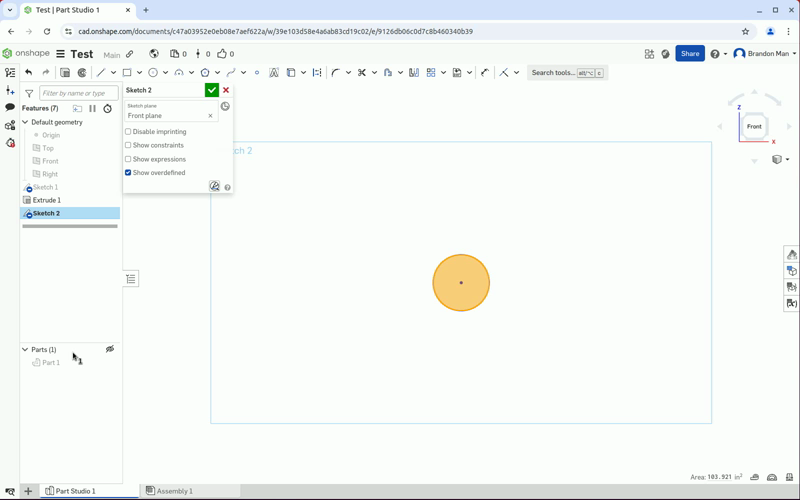
key(shift+y)
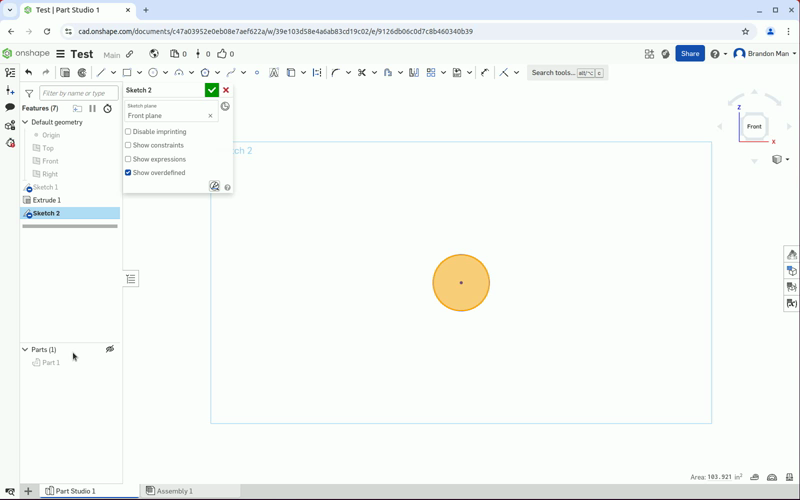
key(shift+e)
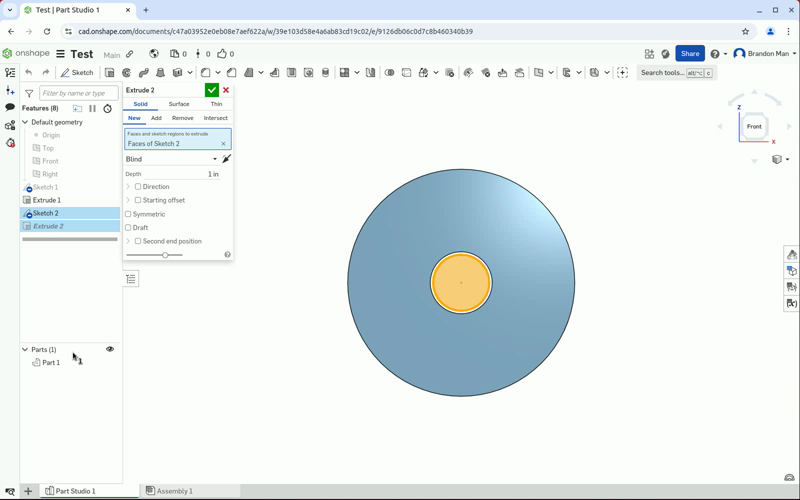
mouse_move(143, 106)
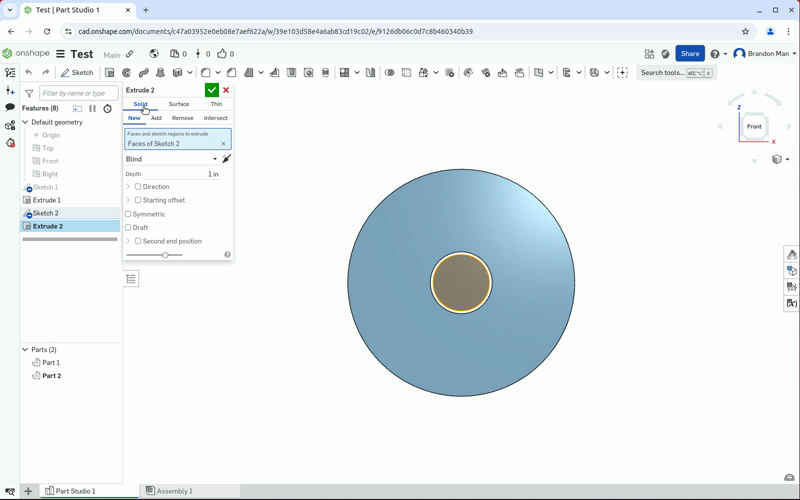
click(143, 106)
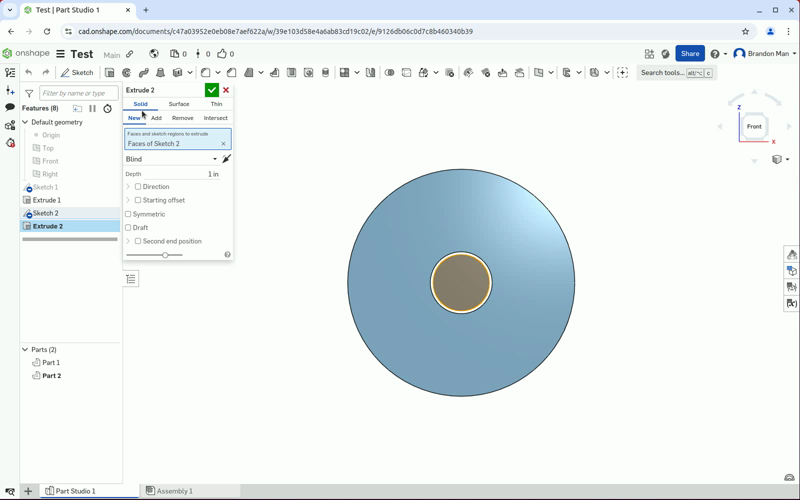
mouse_move(137, 120)
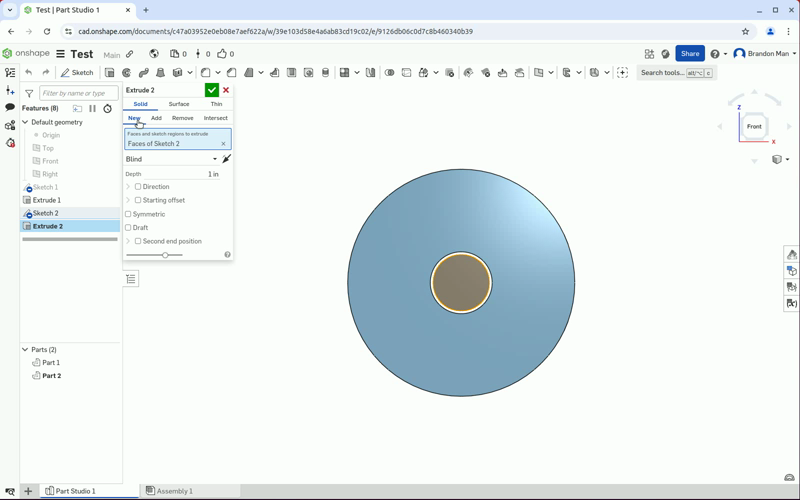
click(137, 120)
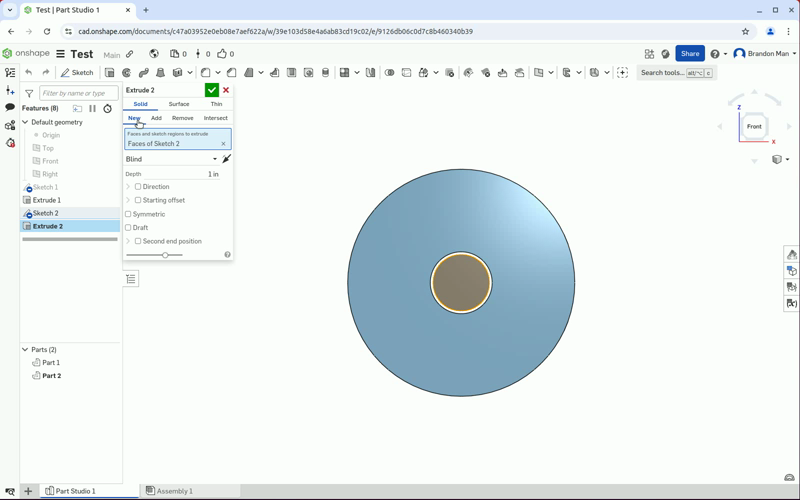
key(tab, 4)
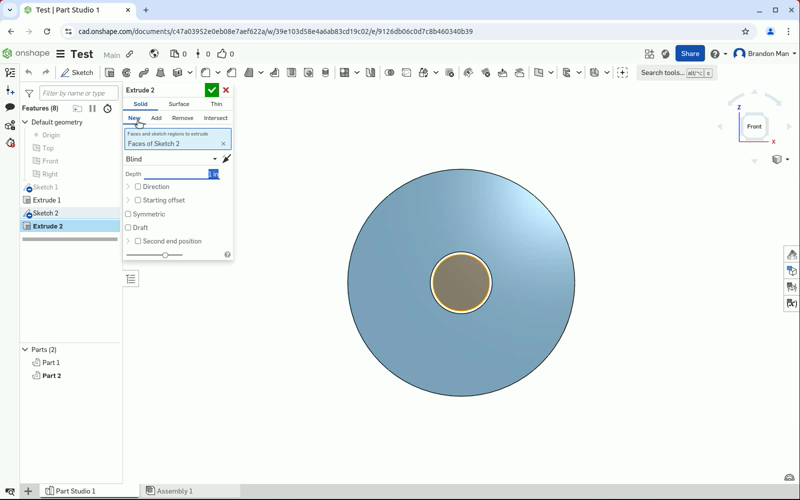
text(3.37)
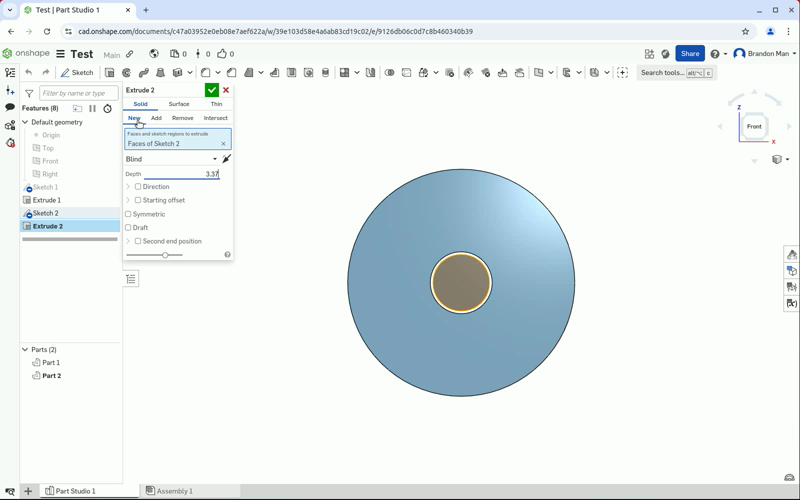
key(enter)
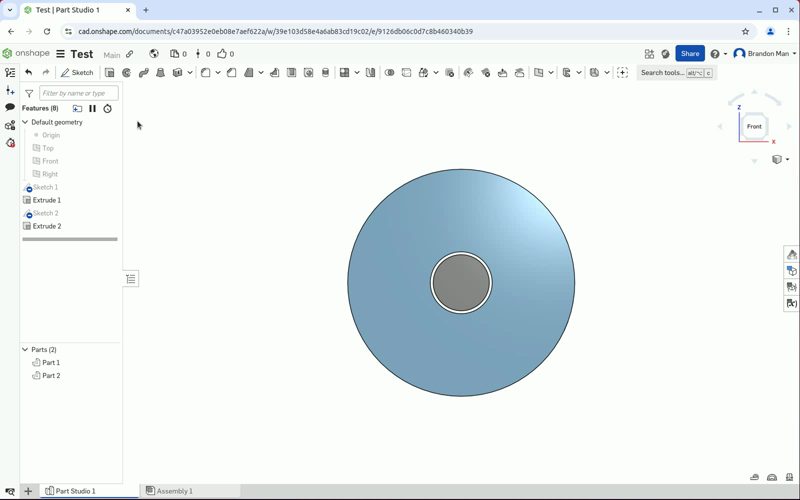
key(shift+h)
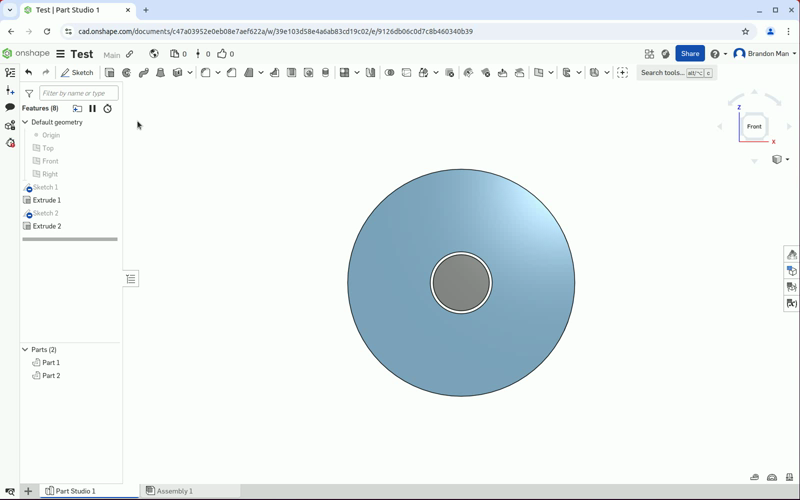
key(shift+h)
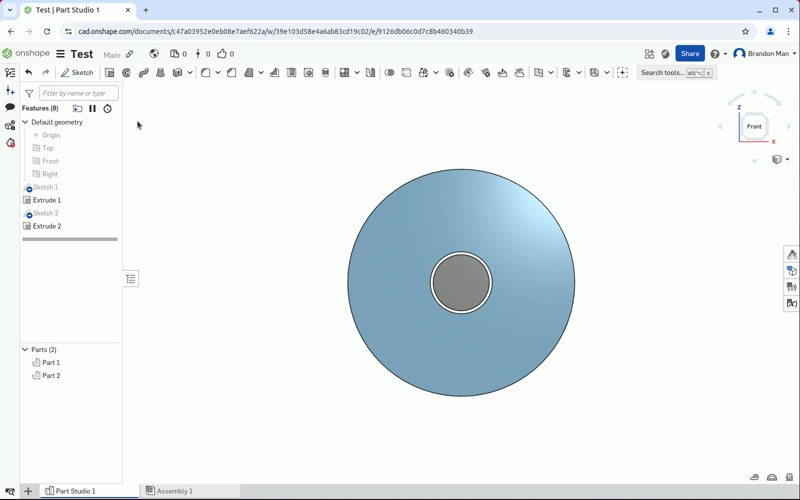
mouse_move(73, 189)
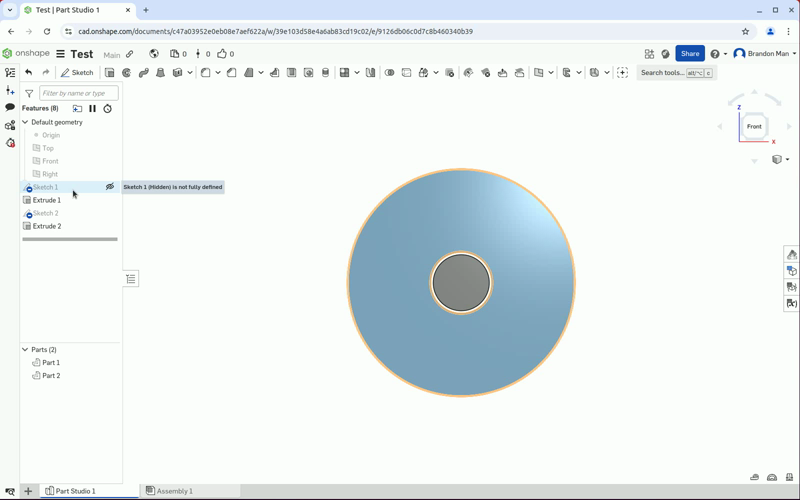
click(73, 189)
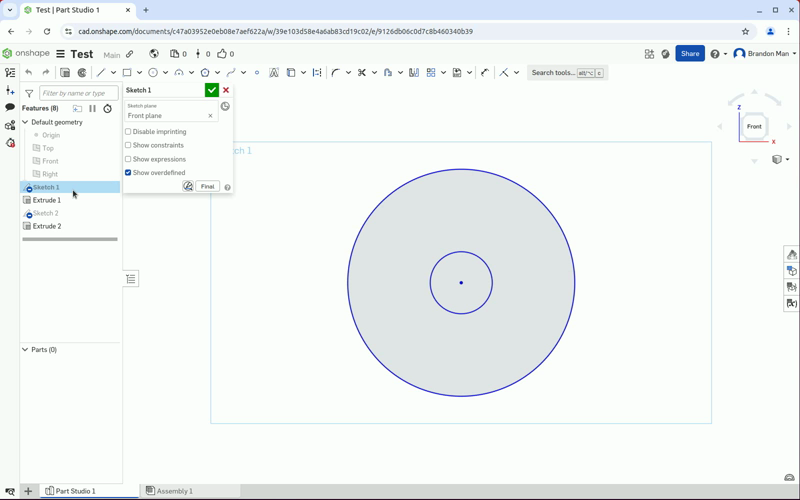
mouse_move(229, 92)
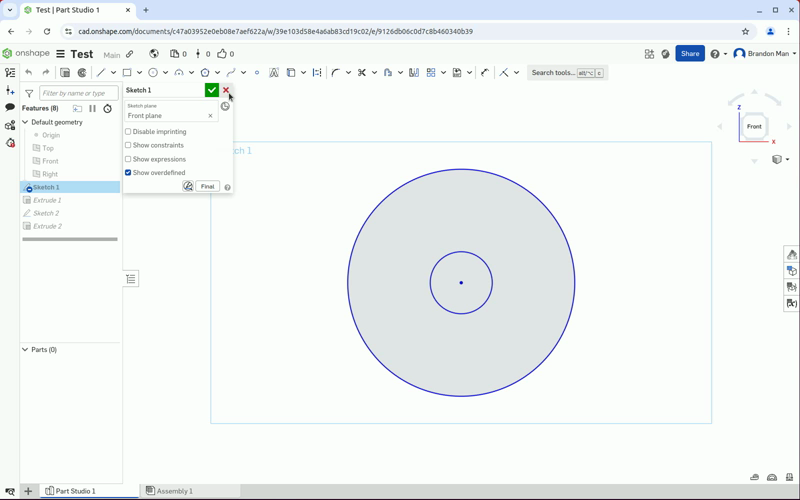
click(229, 92)
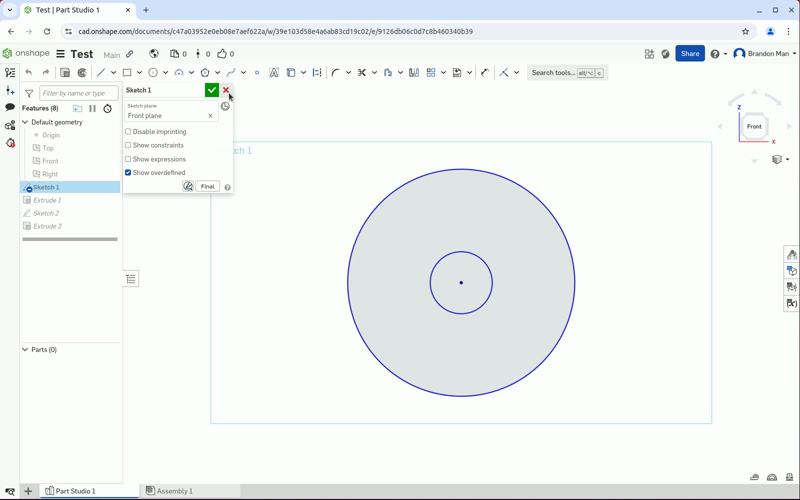
key(shift+s)
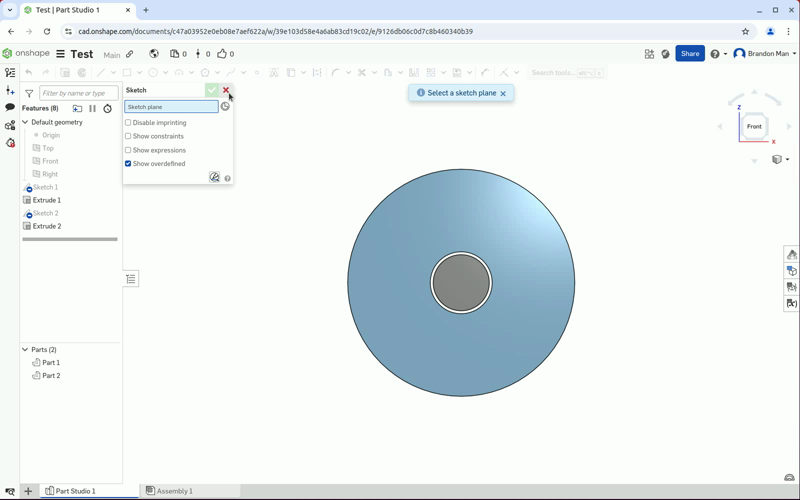
mouse_move(73, 163)
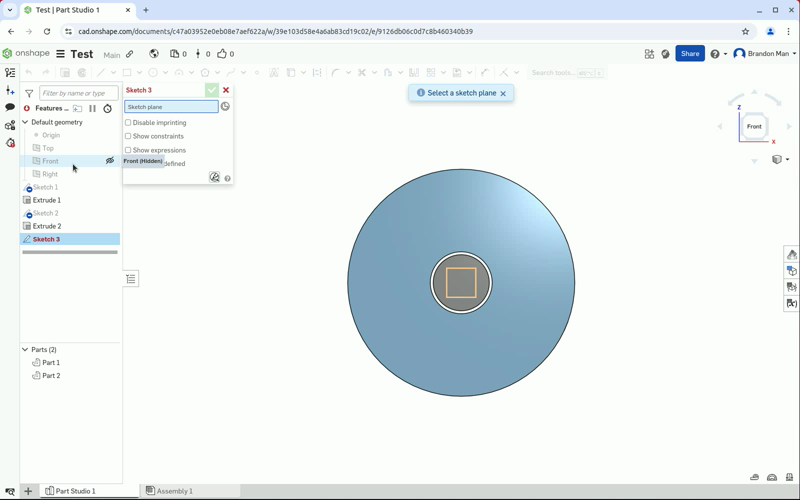
click(73, 163)
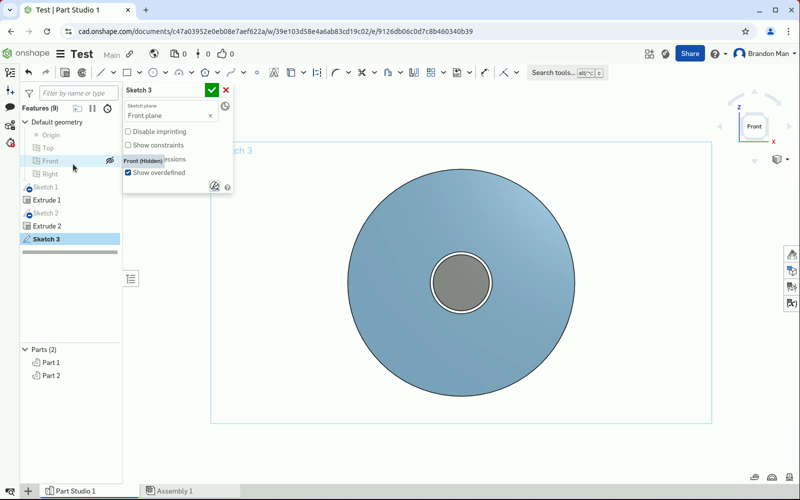
mouse_move(73, 352)
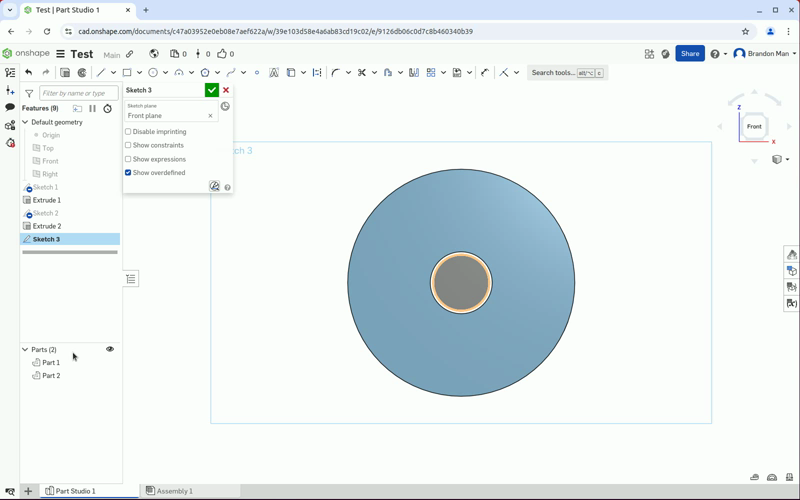
key(y)
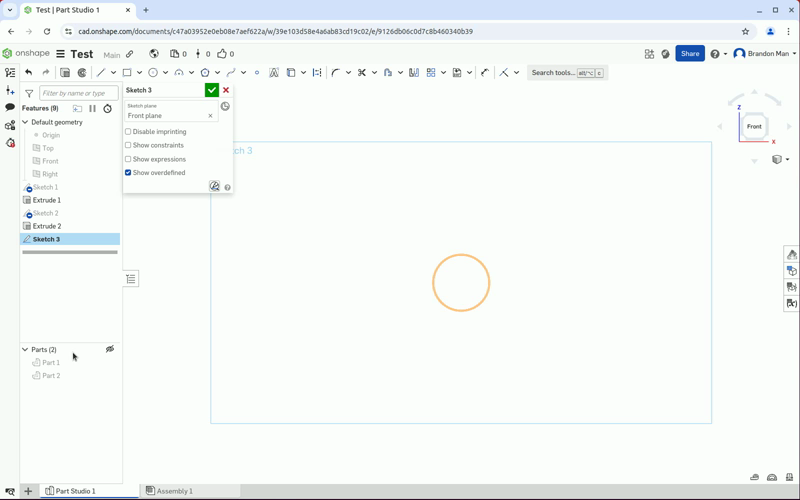
key(c)
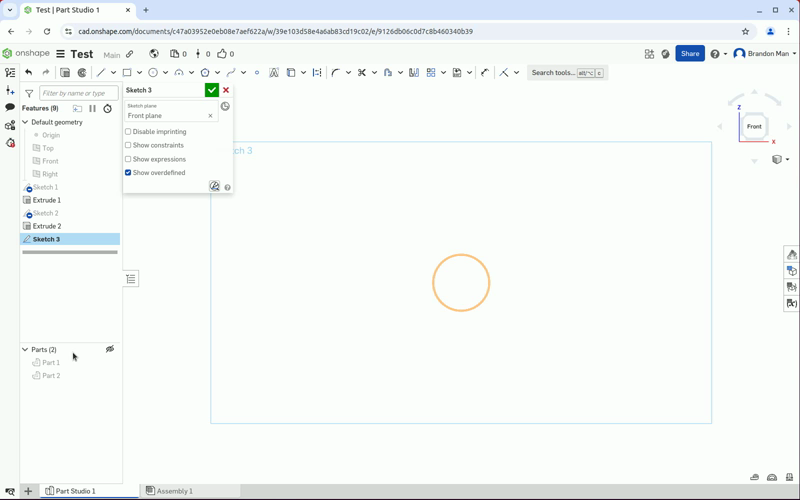
key_down(shift)
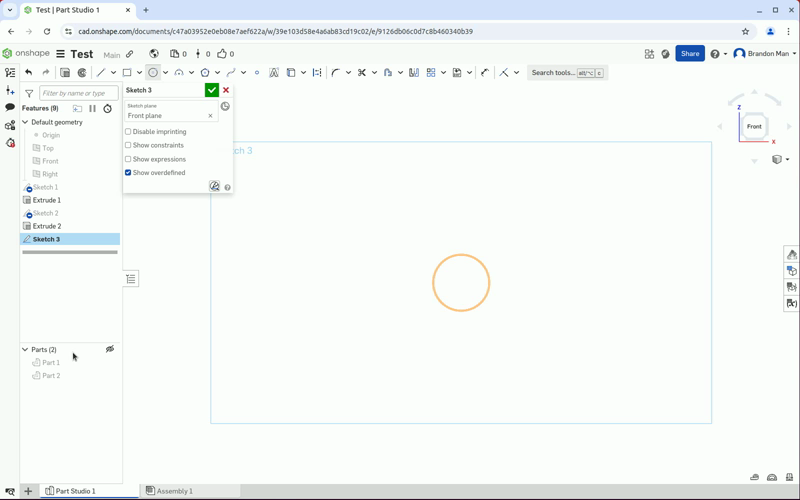
mouse_move(461, 282)
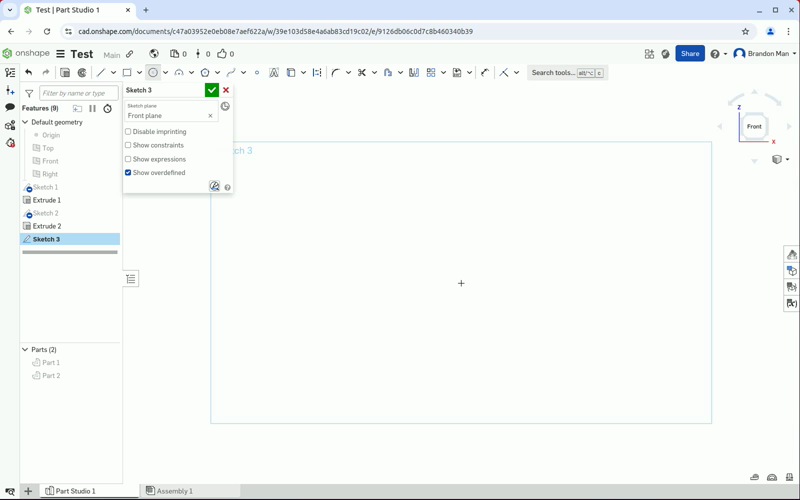
click(461, 282)
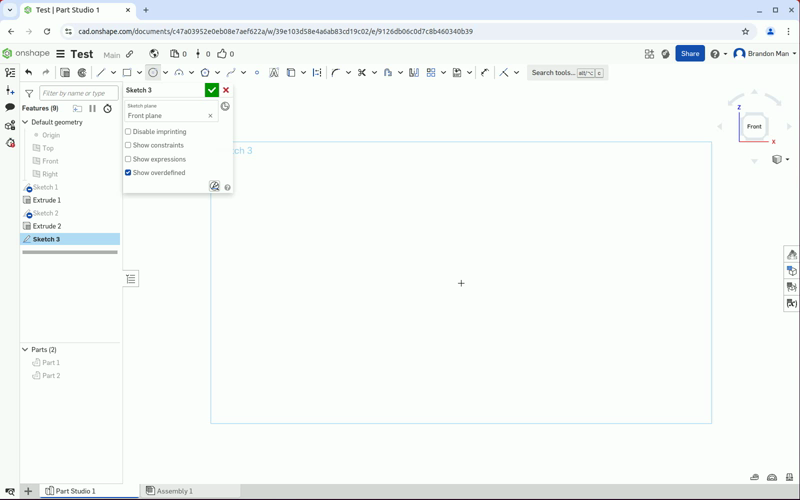
key_up(shift)
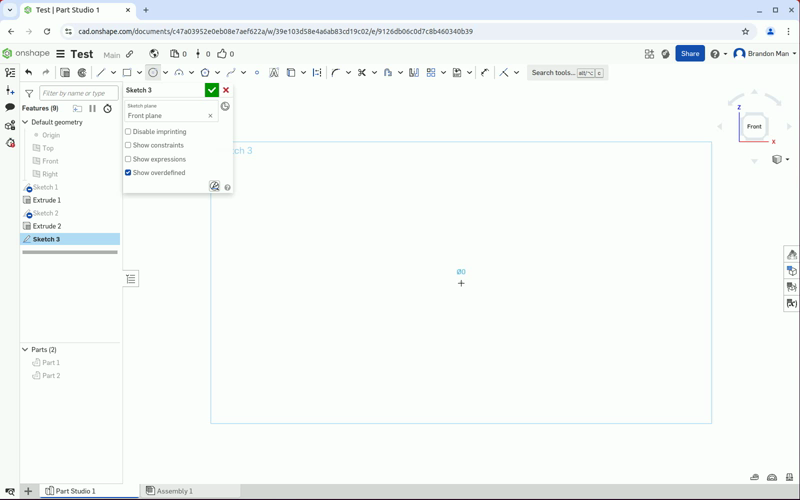
mouse_move(493, 282)
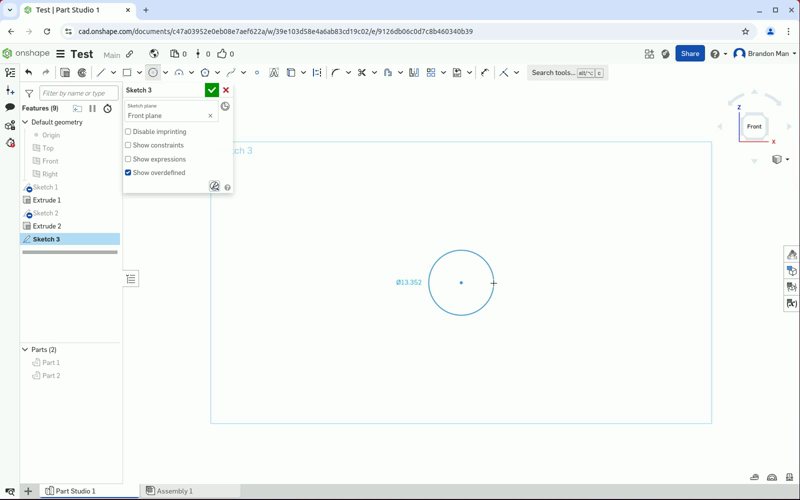
click(493, 282)
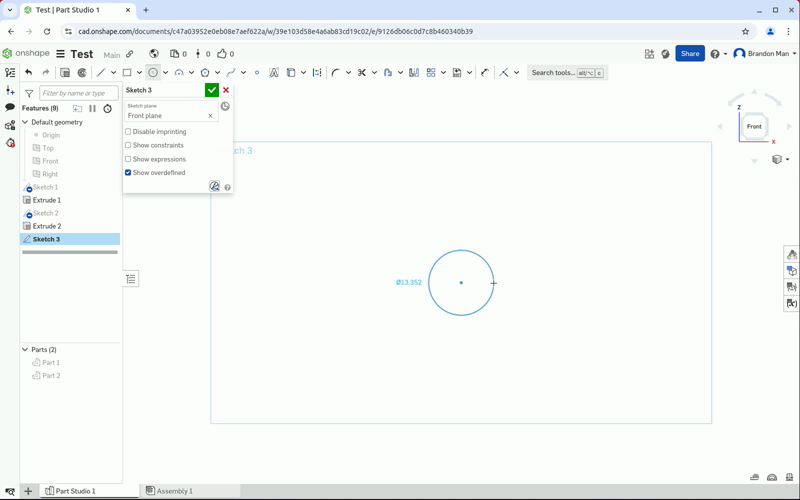
key(esc)
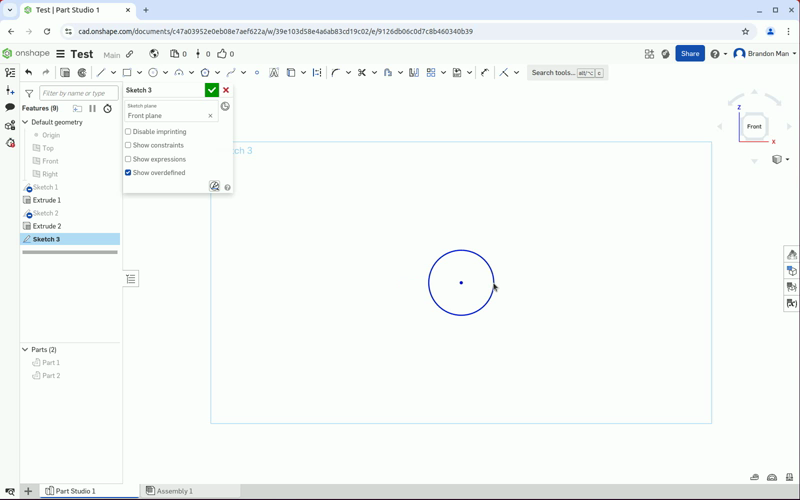
key(c)
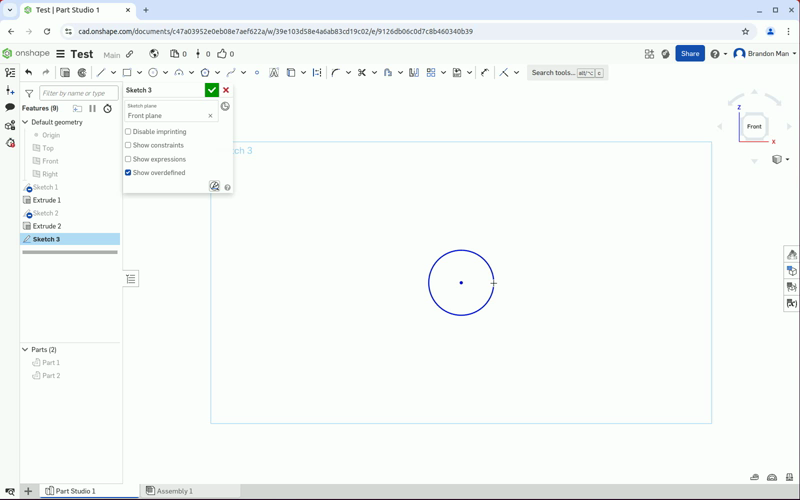
key_down(shift)
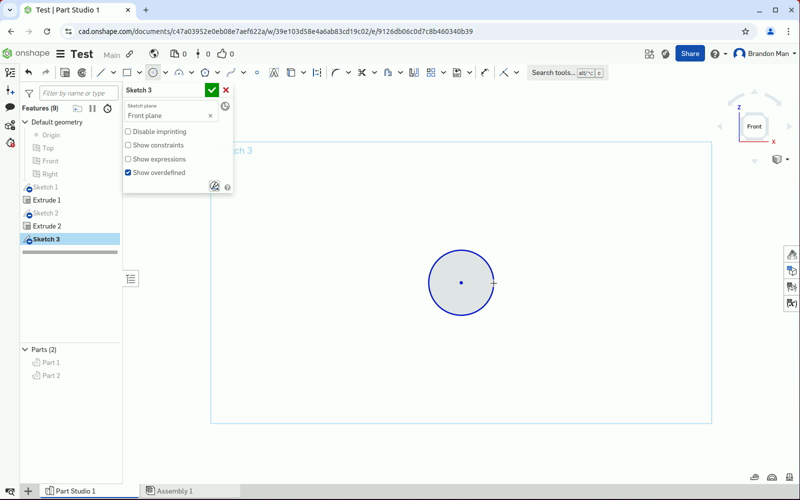
mouse_move(461, 282)
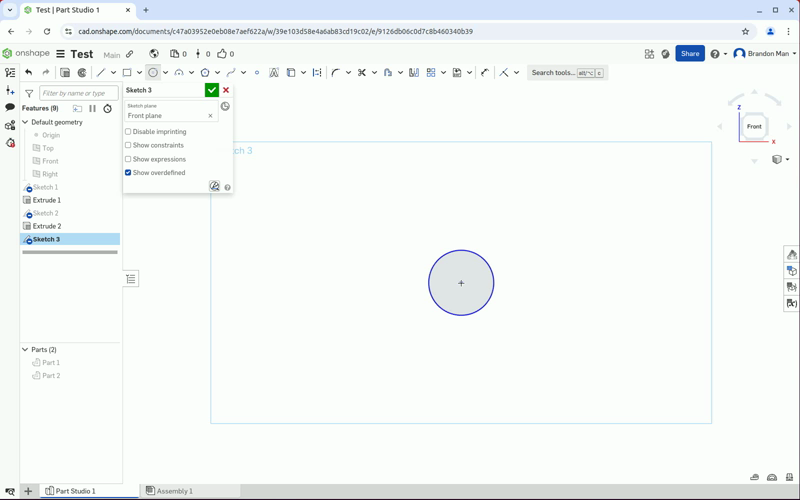
click(461, 282)
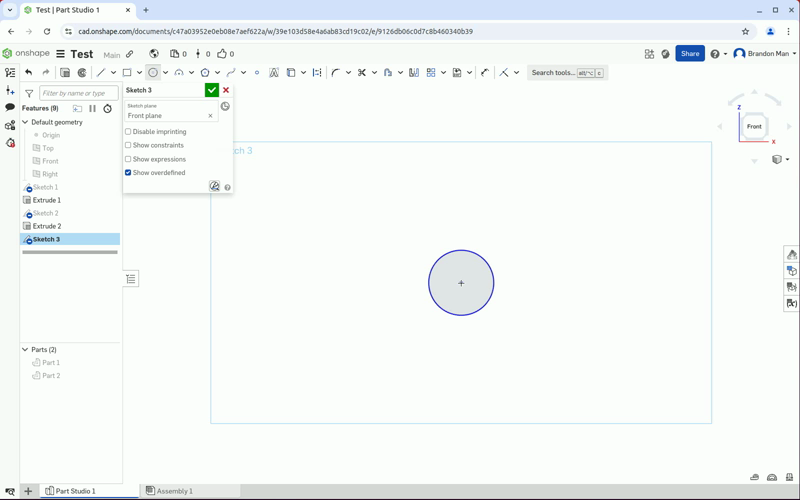
key_up(shift)
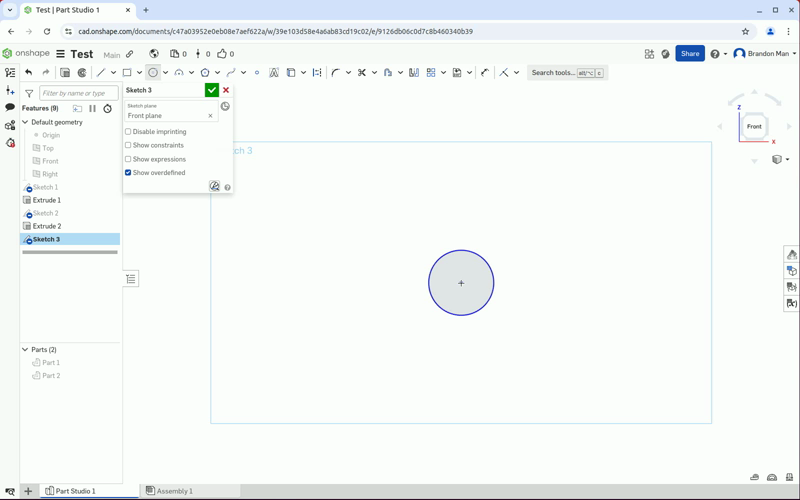
mouse_move(489, 282)
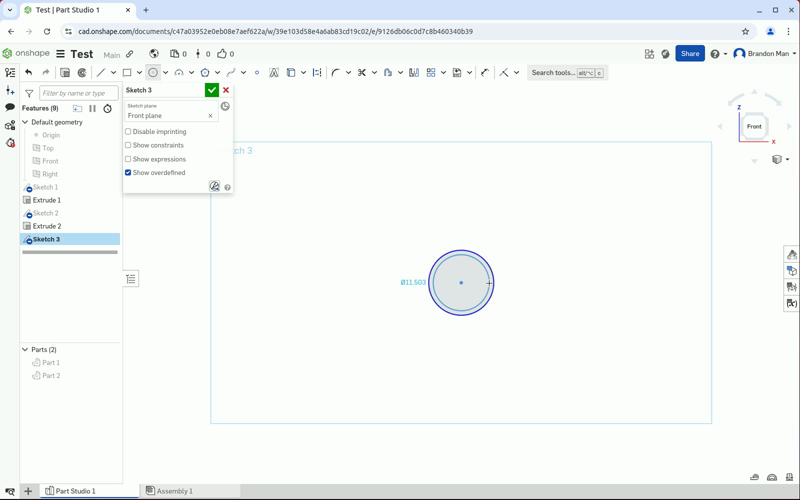
click(489, 282)
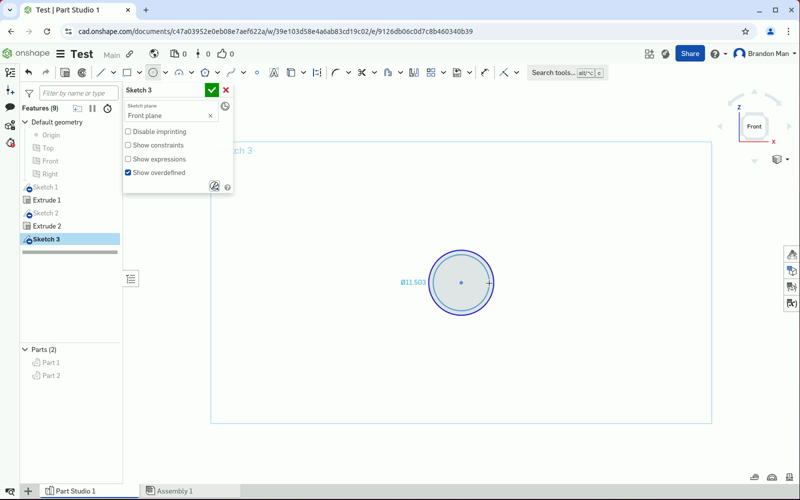
key(esc)
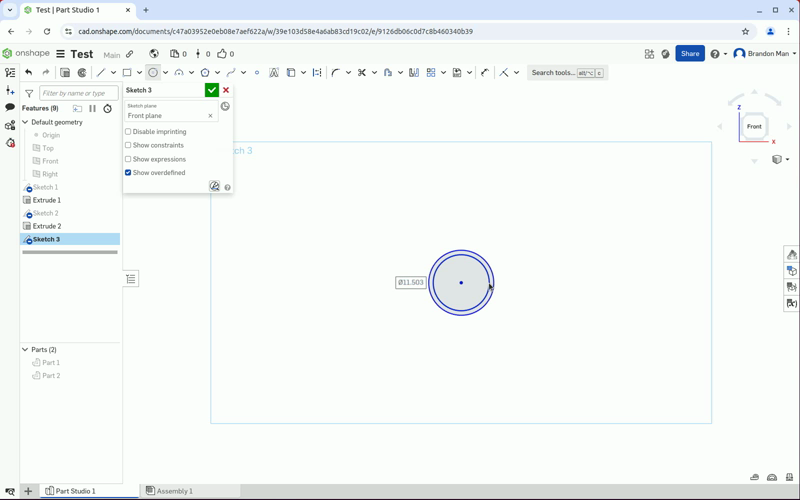
mouse_move(461, 254)
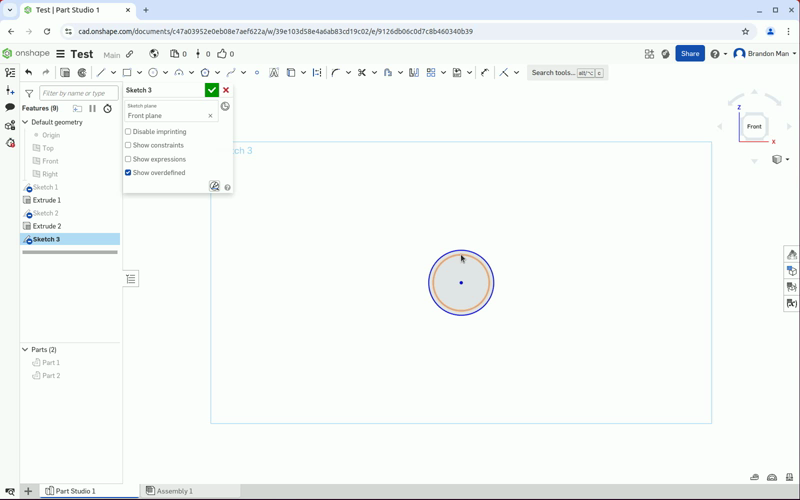
scroll(6)
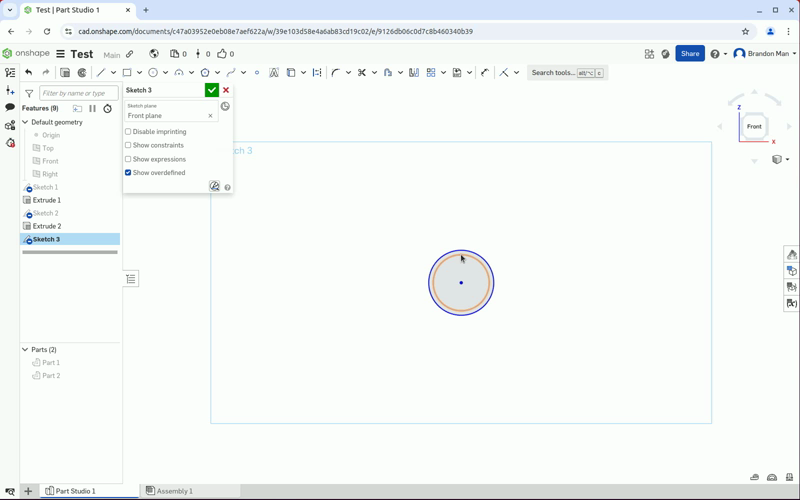
scroll(6)
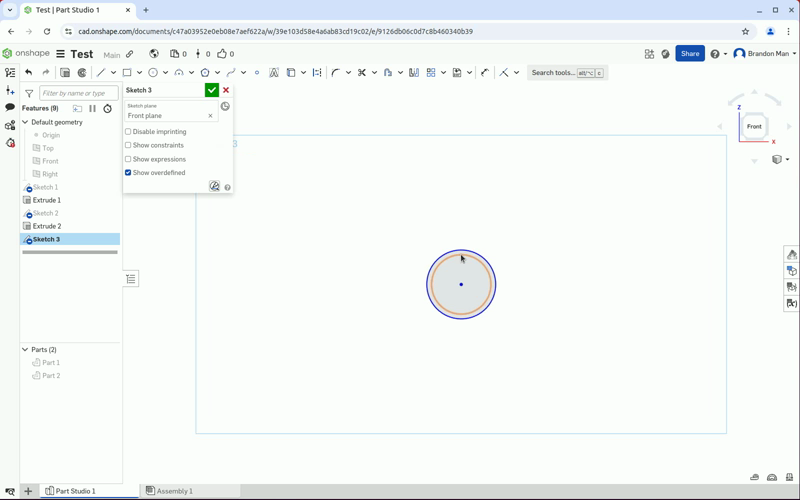
scroll(6)
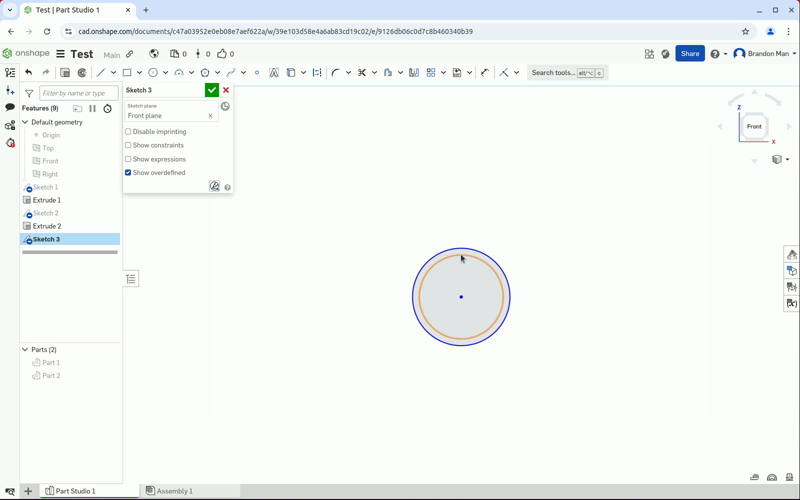
scroll(6)
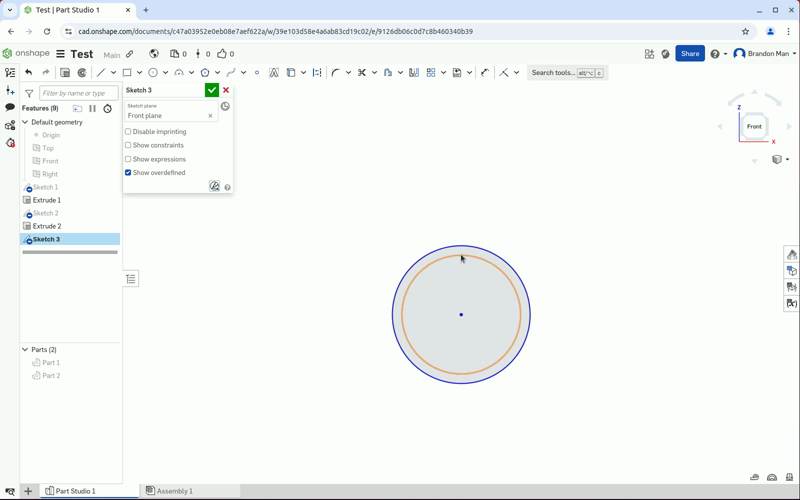
scroll(6)
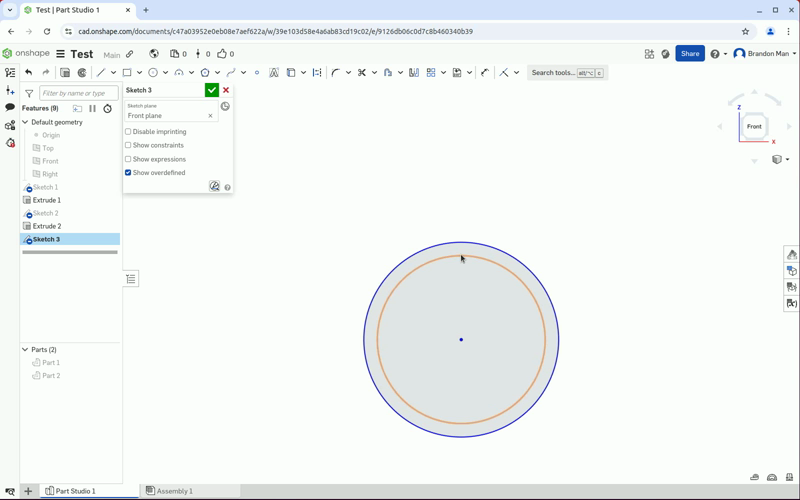
scroll(6)
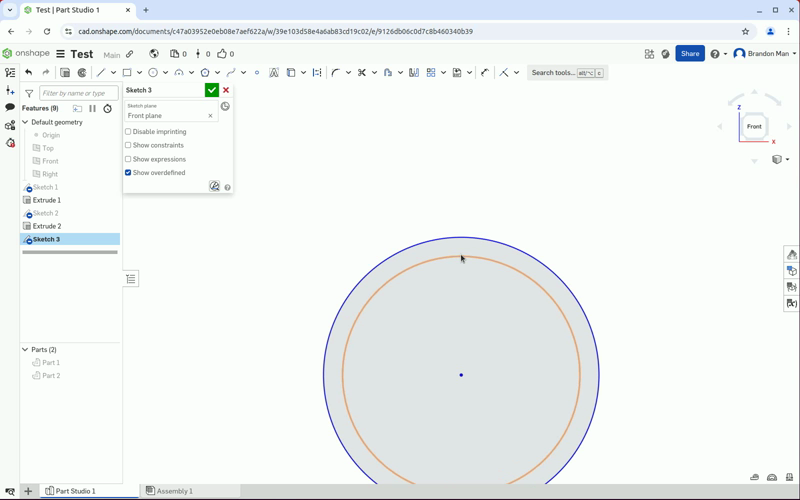
scroll(6)
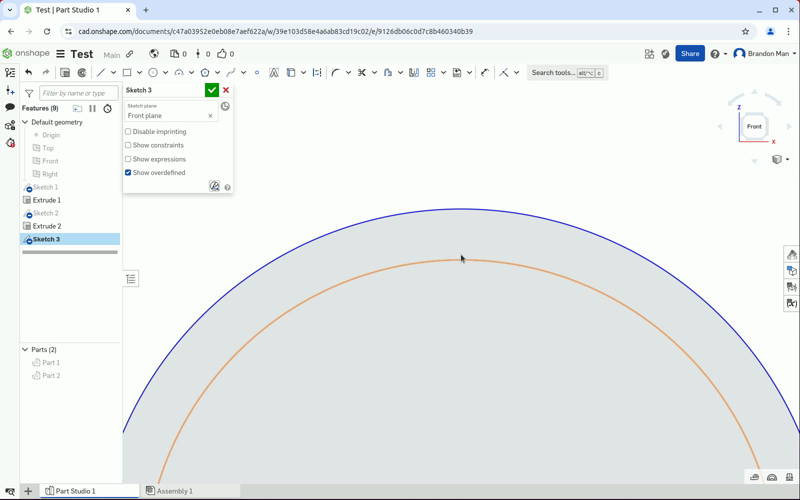
click(461, 254)
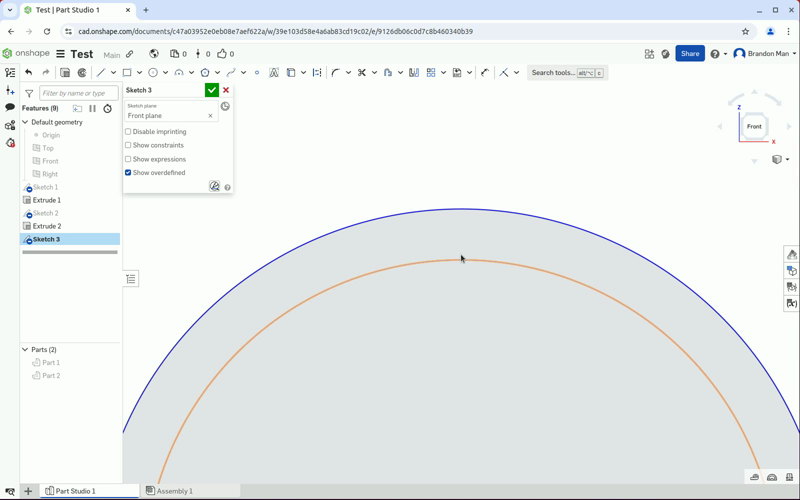
scroll(-6)
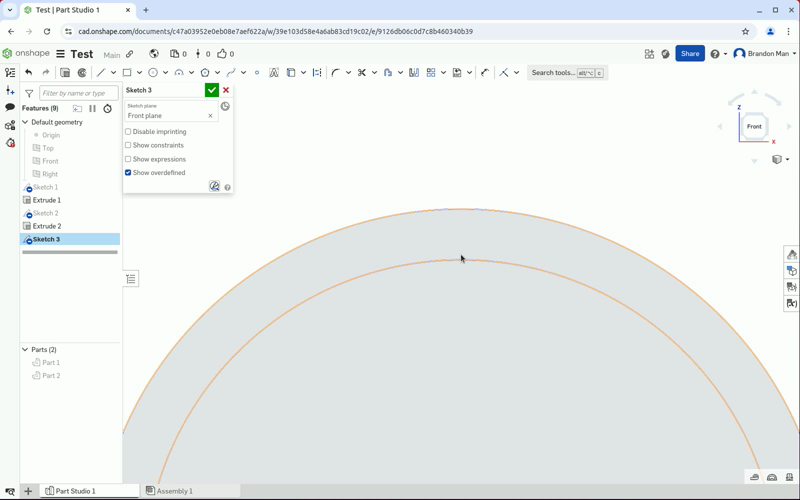
scroll(-6)
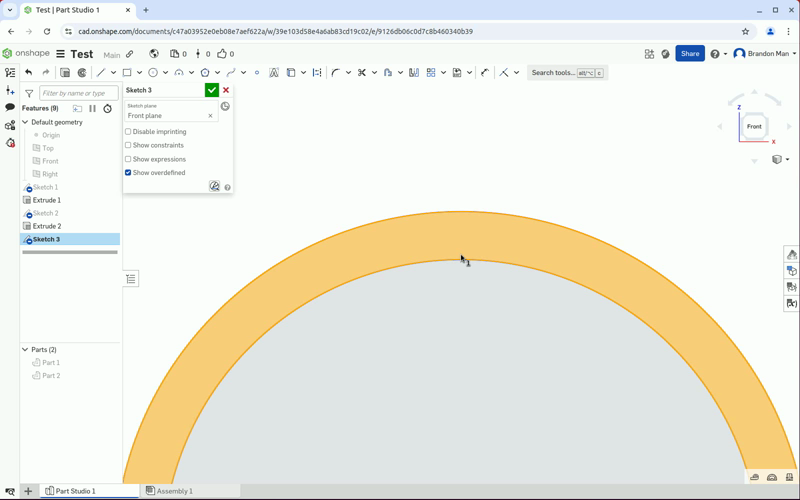
scroll(-6)
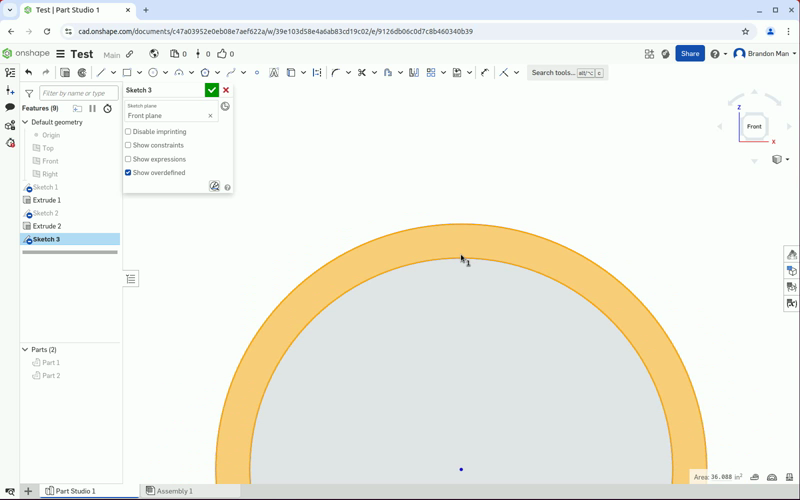
scroll(-6)
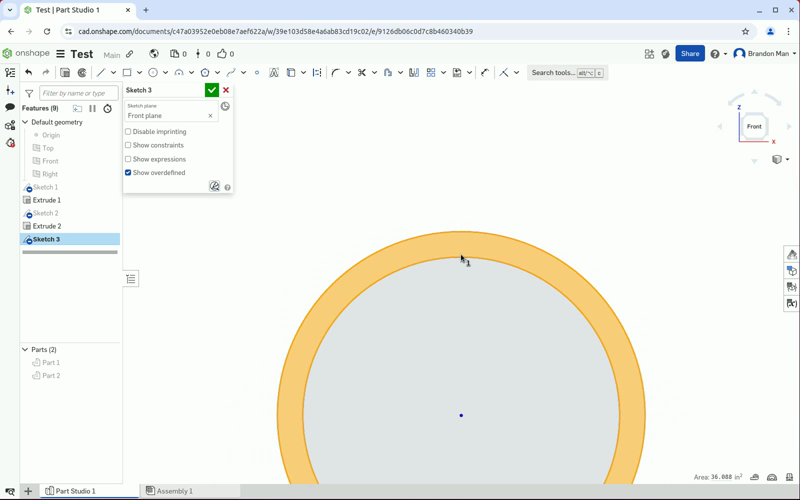
scroll(-6)
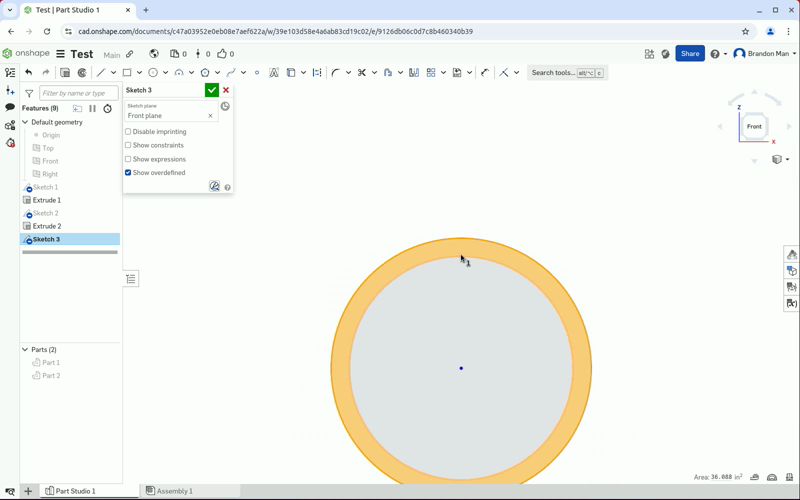
scroll(-6)
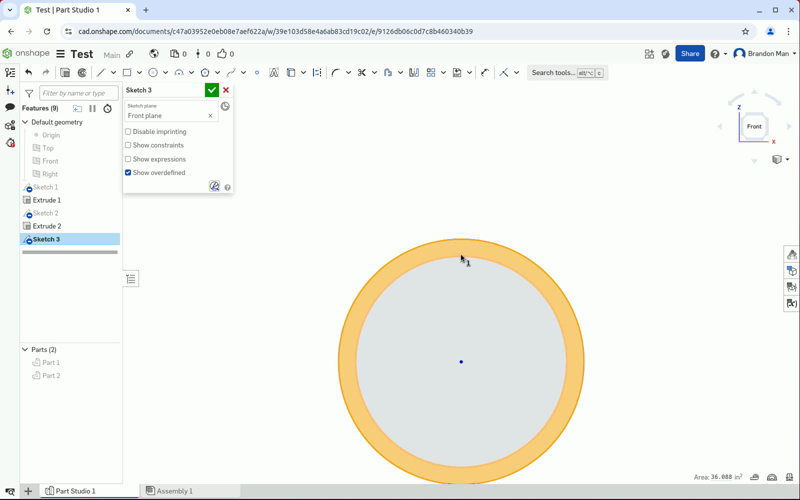
scroll(-6)
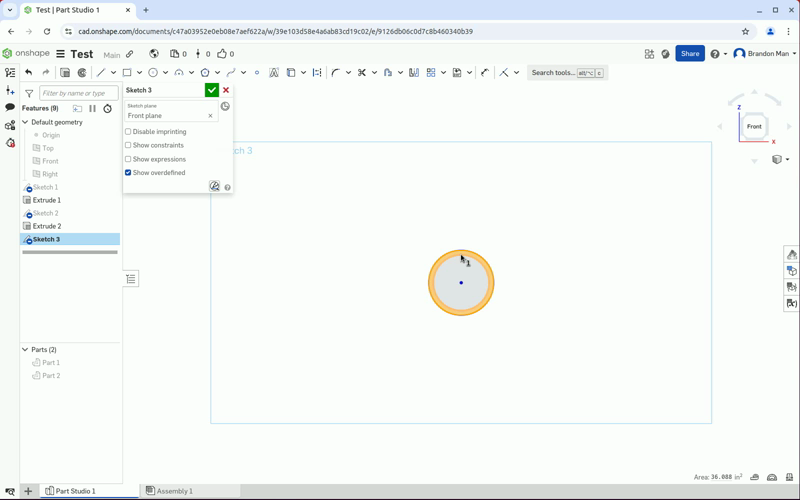
mouse_move(73, 352)
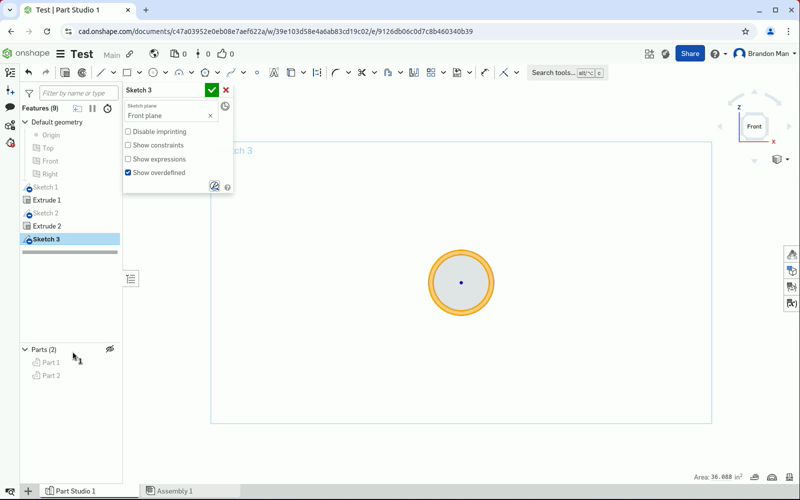
key(shift+y)
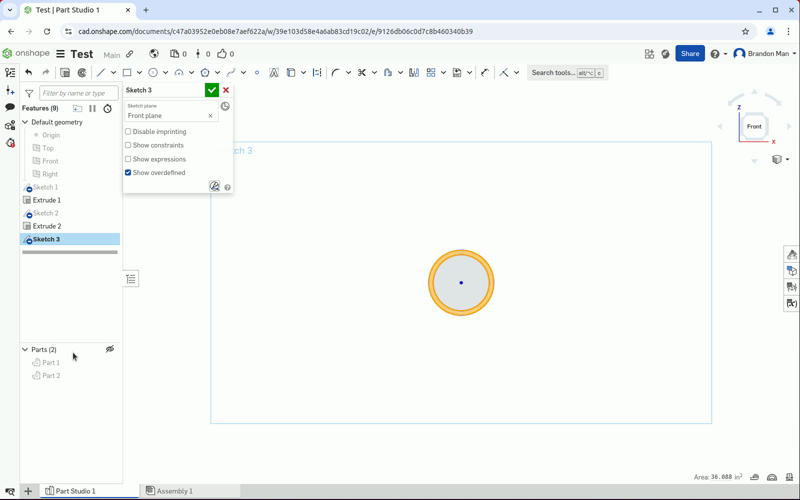
key(shift+e)
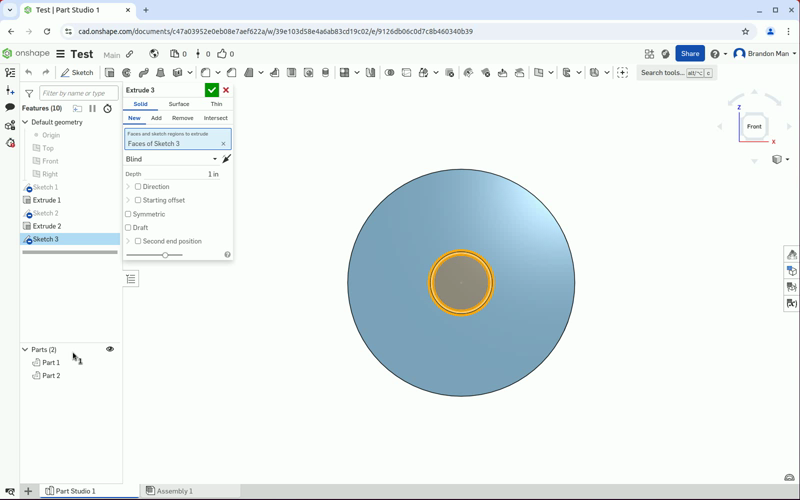
mouse_move(143, 106)
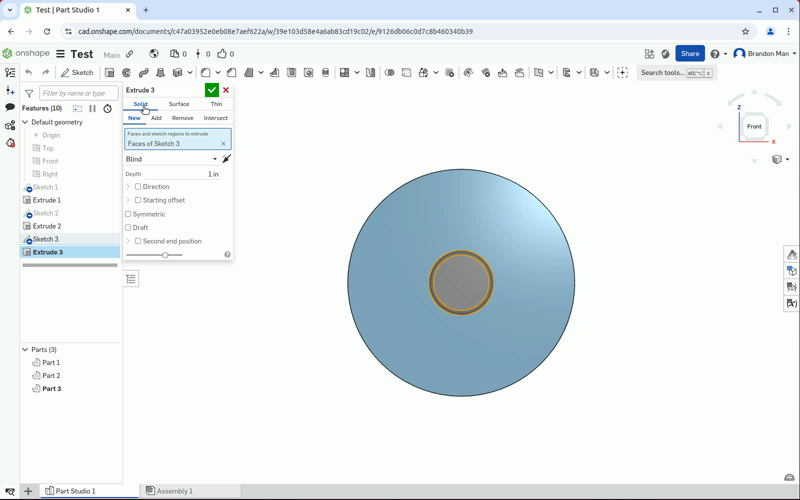
click(143, 106)
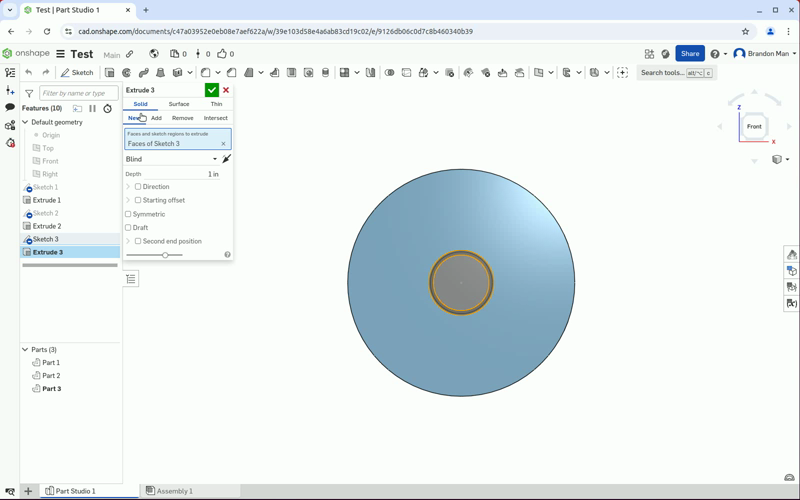
mouse_move(137, 120)
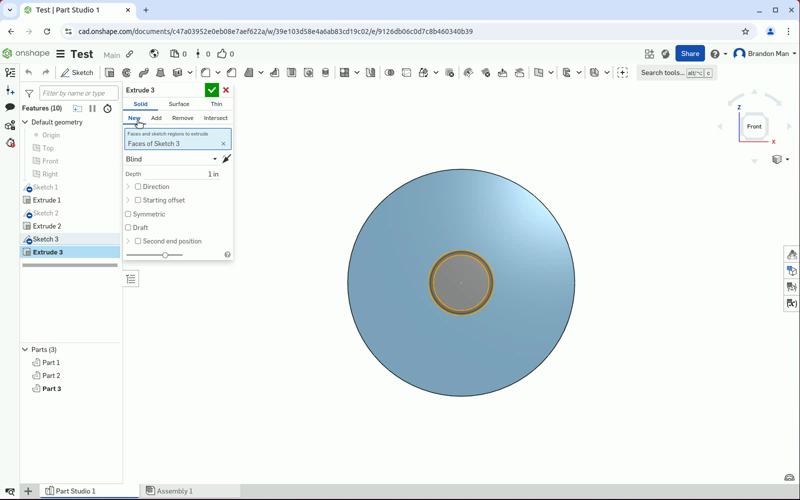
click(137, 120)
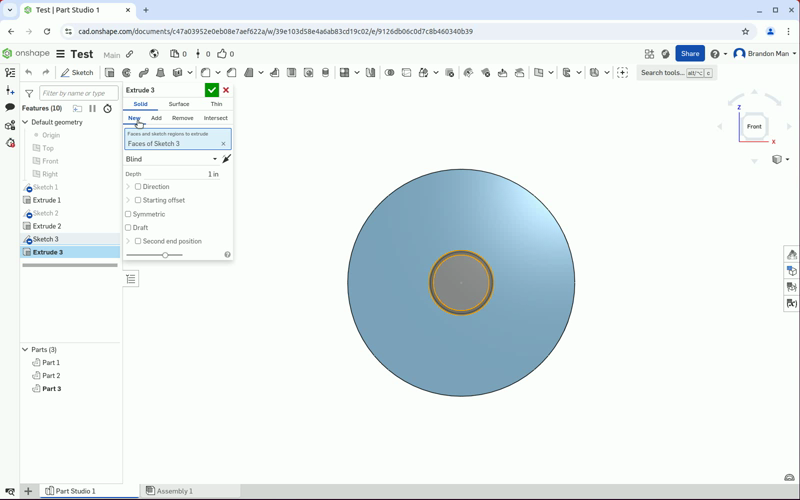
key(tab, 4)
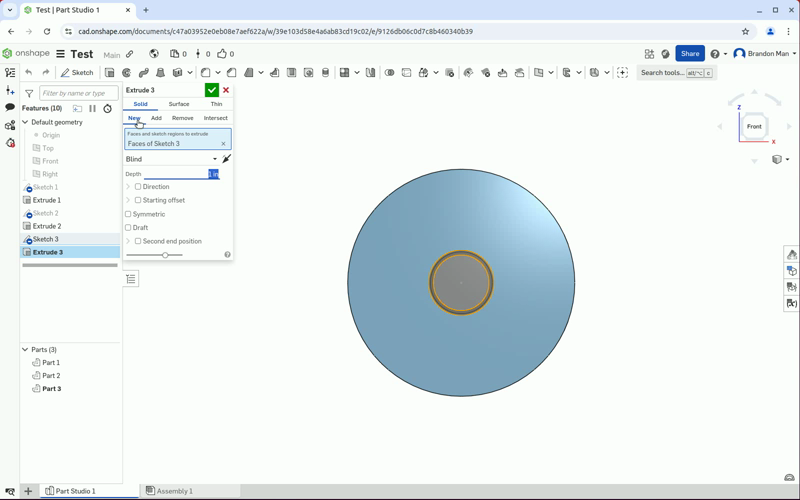
text(2.407)
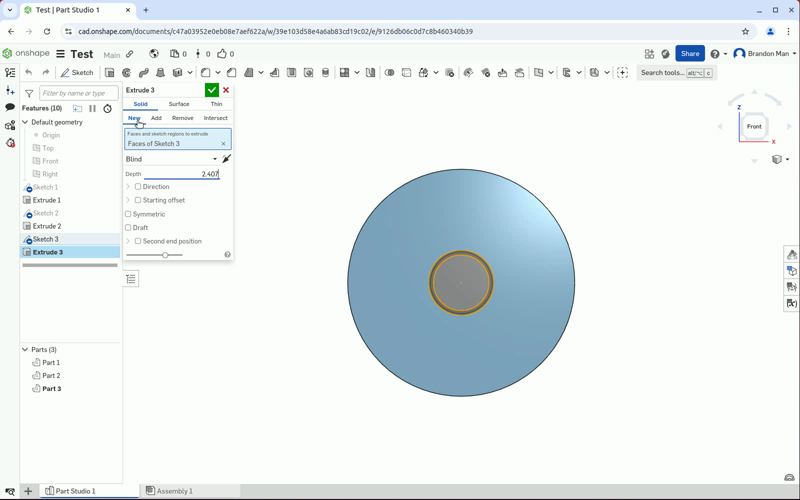
key(enter)
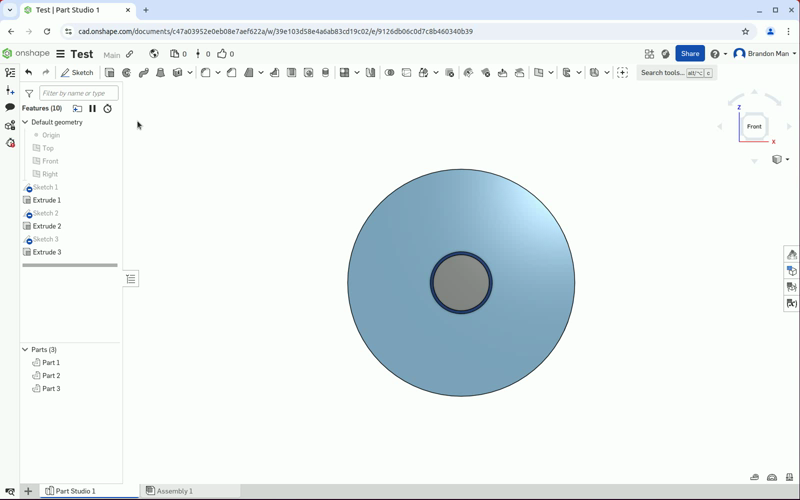
key(shift+h)
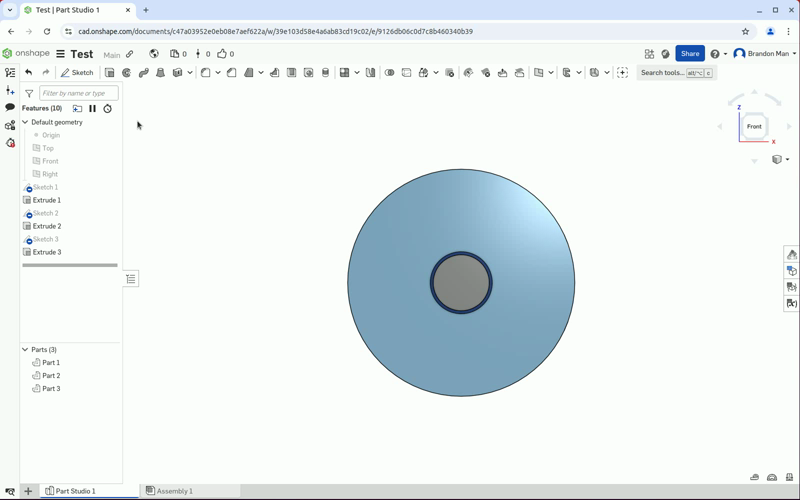
key(shift+h)
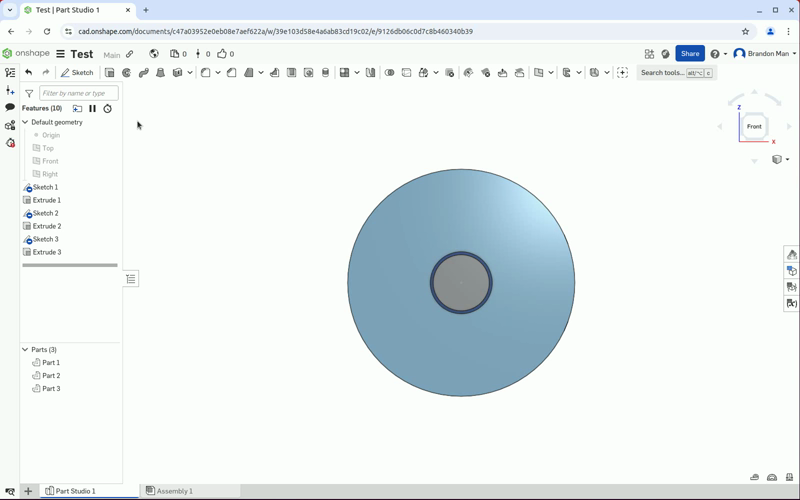
key(shift+7)
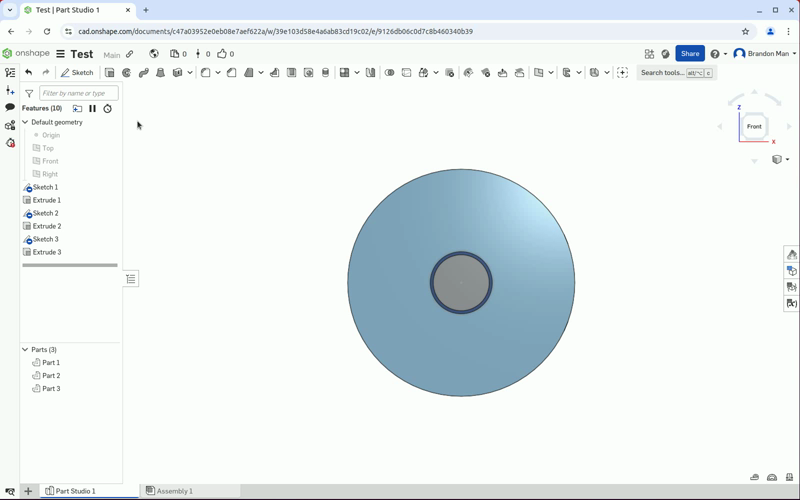
key(left, 2)
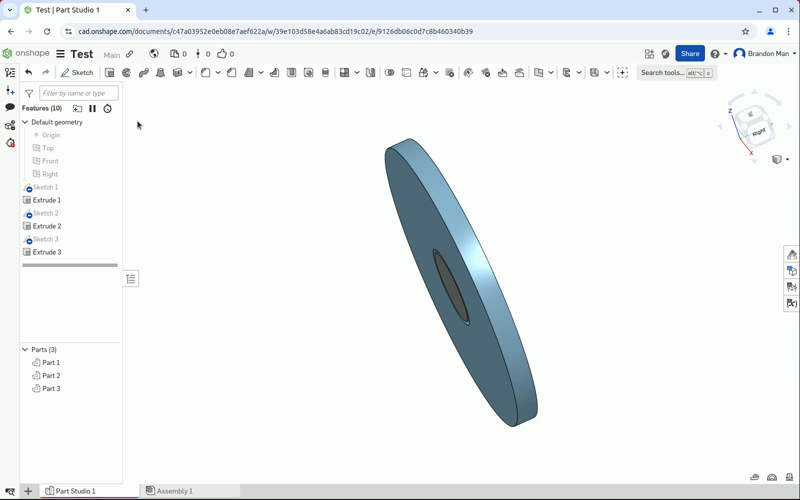
key(down, 2)
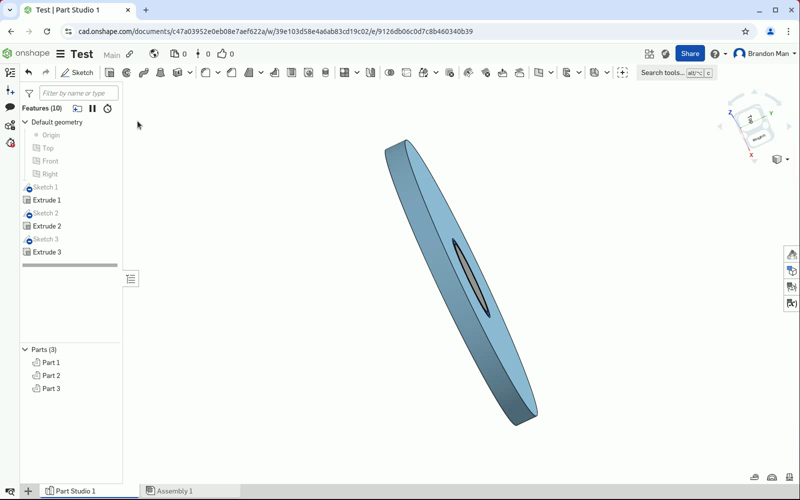
key(up, 2)
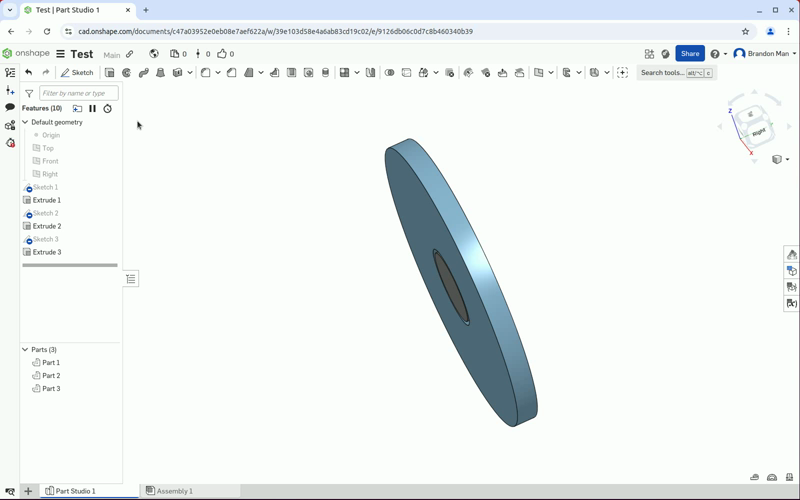
key(right, 2)
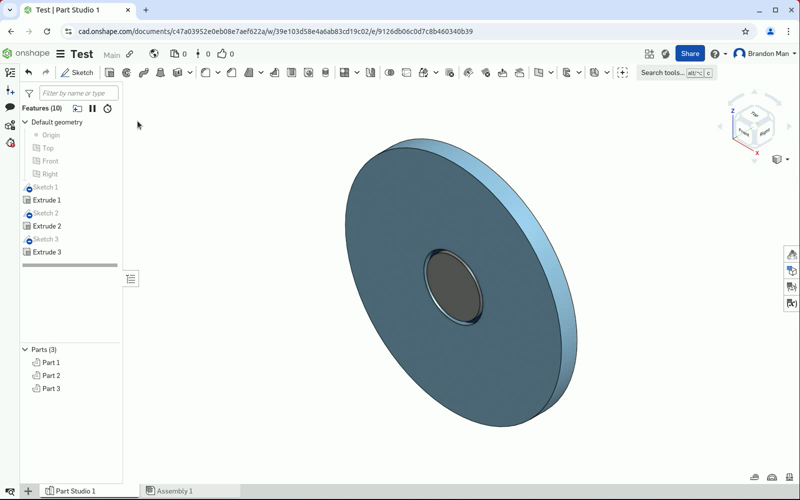
mouse_move(73, 189)
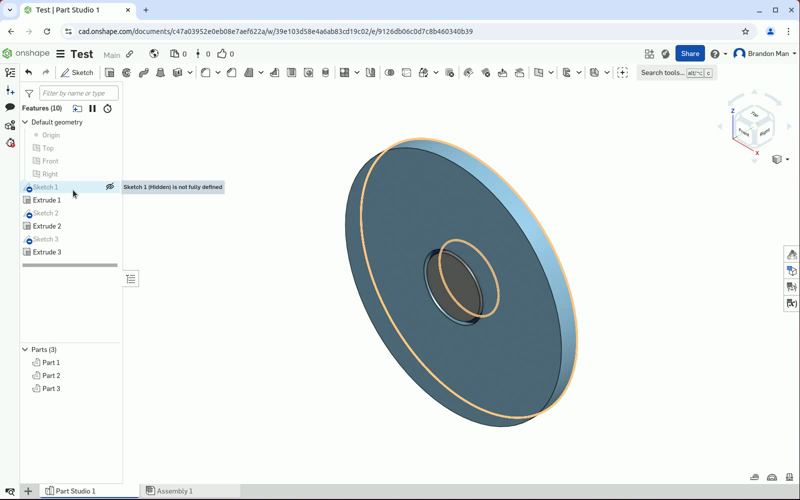
click(73, 189)